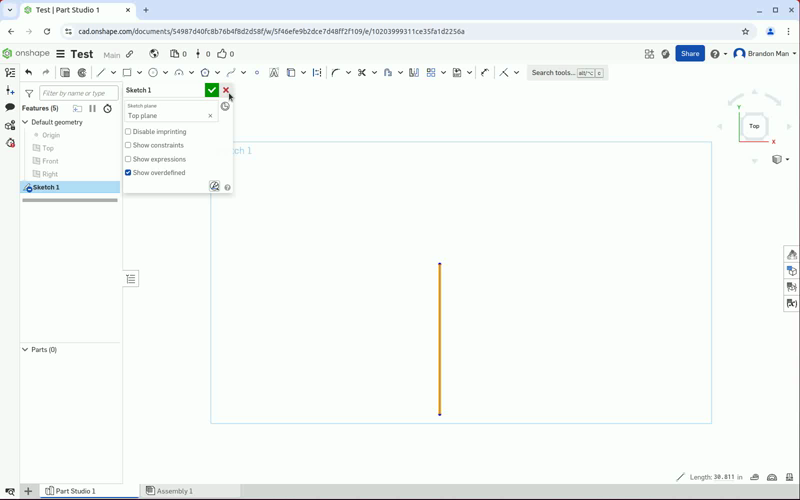
key(shift+h)
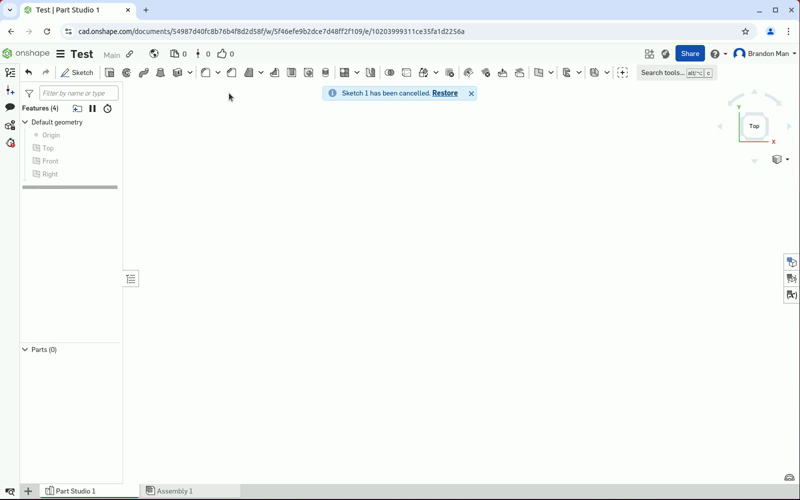
mouse_move(73, 352)
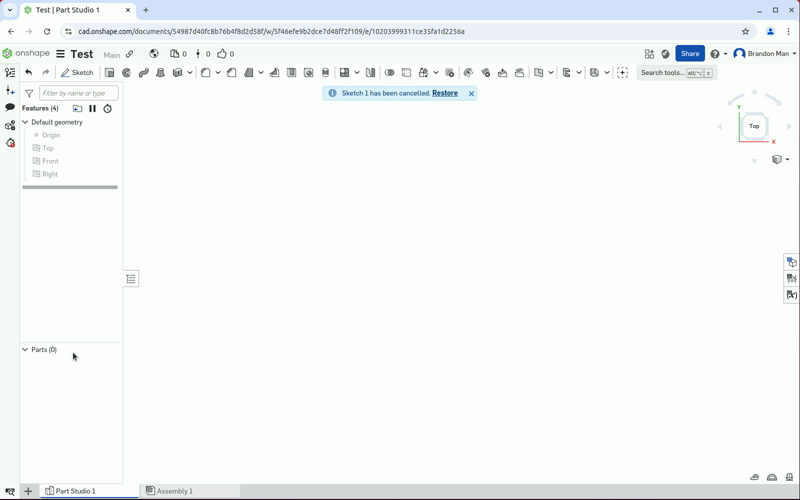
key(y)
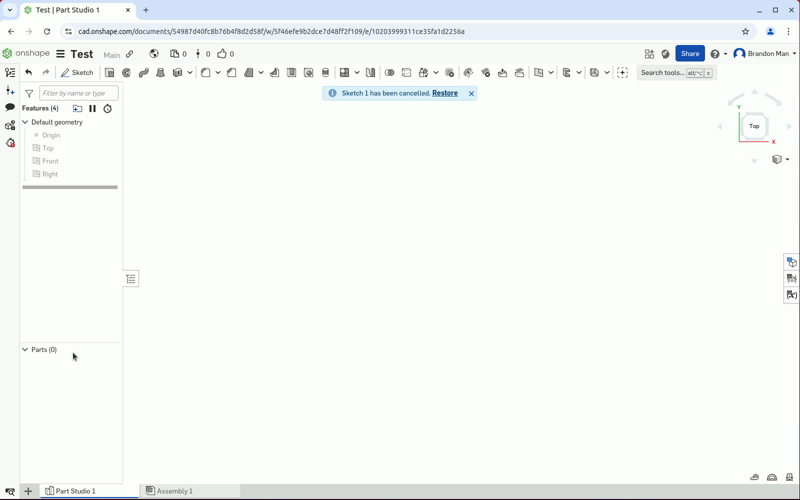
key(shift+p)
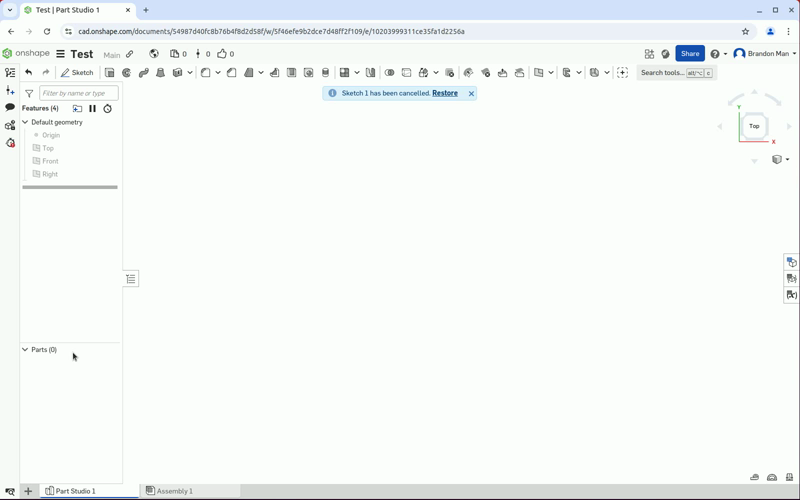
key(space)
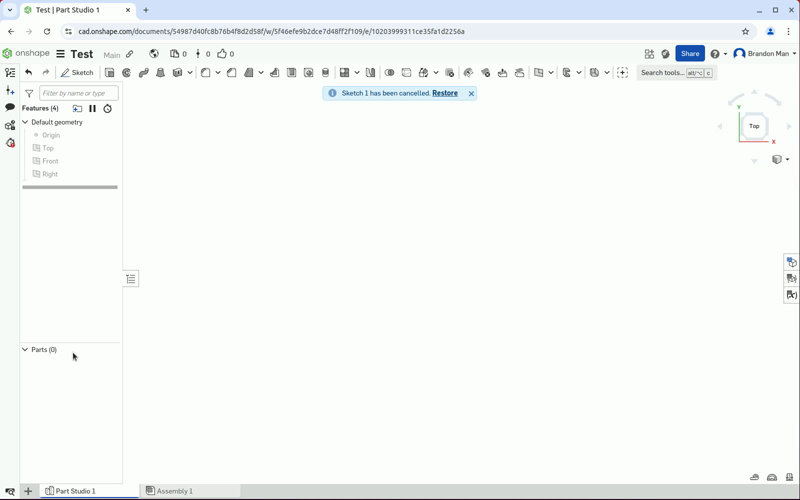
key_down(shift)
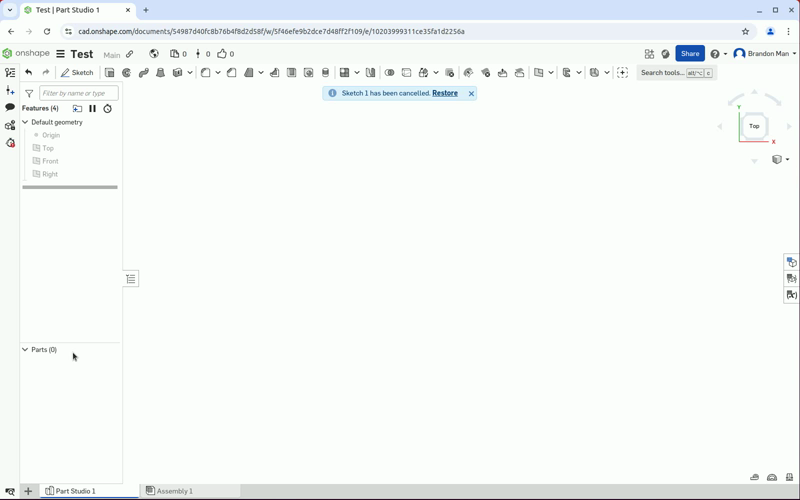
key(up)
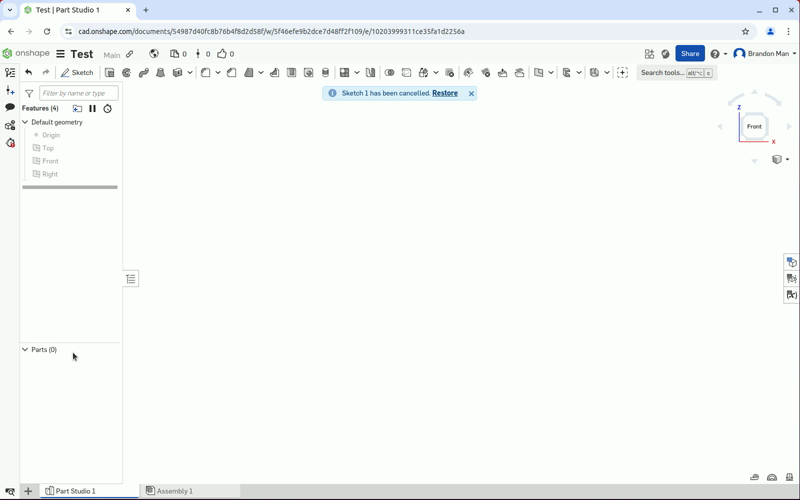
key_up(shift)
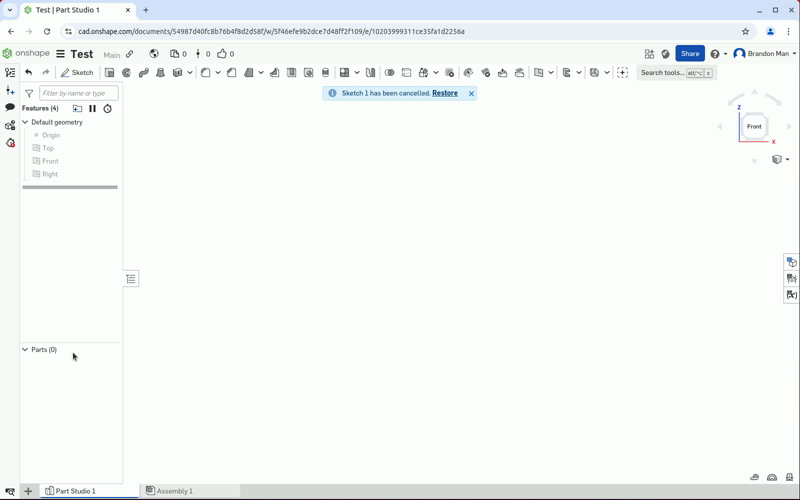
mouse_move(73, 352)
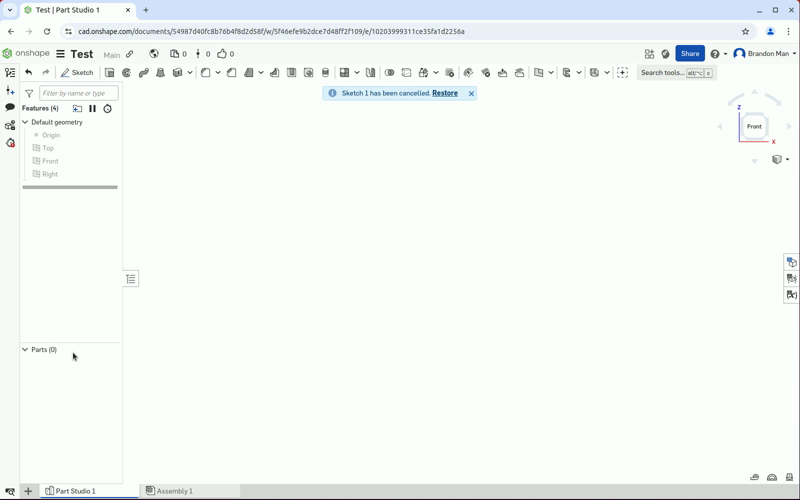
key(shift+y)
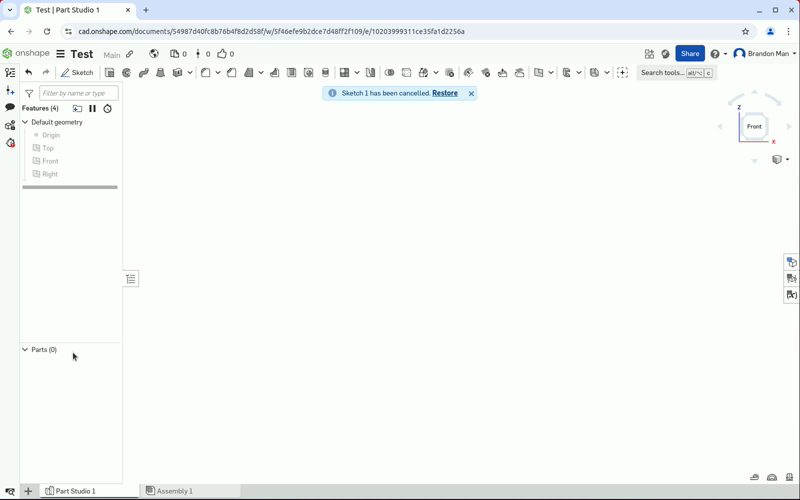
key(shift+s)
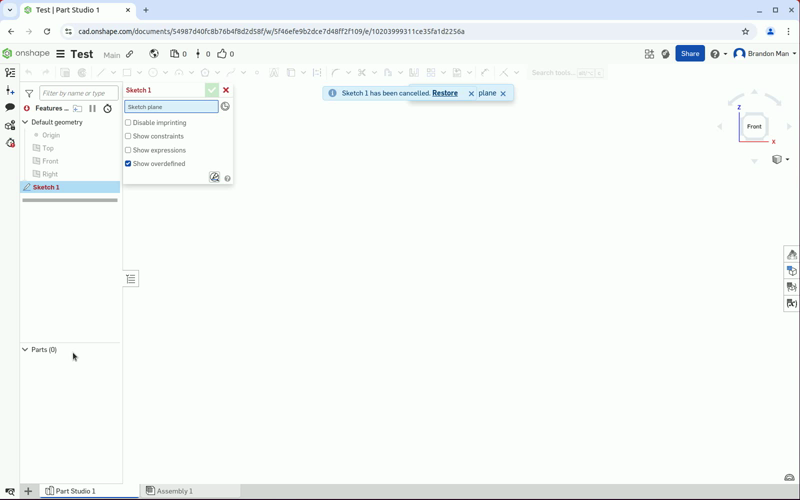
mouse_move(73, 163)
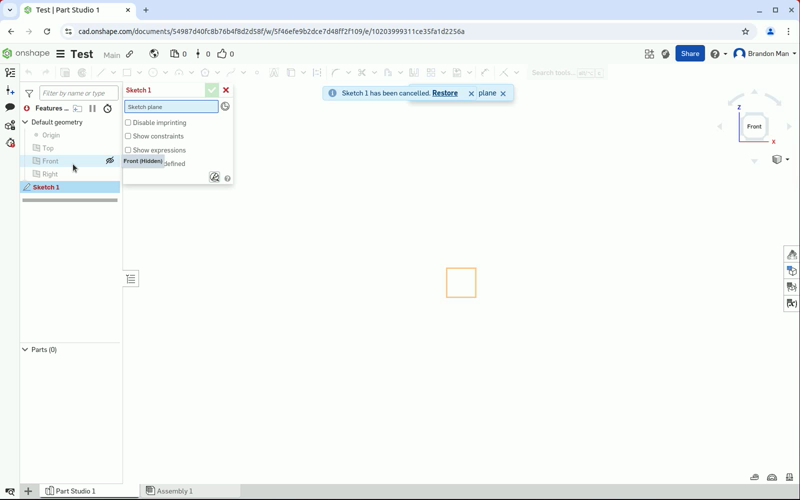
click(73, 163)
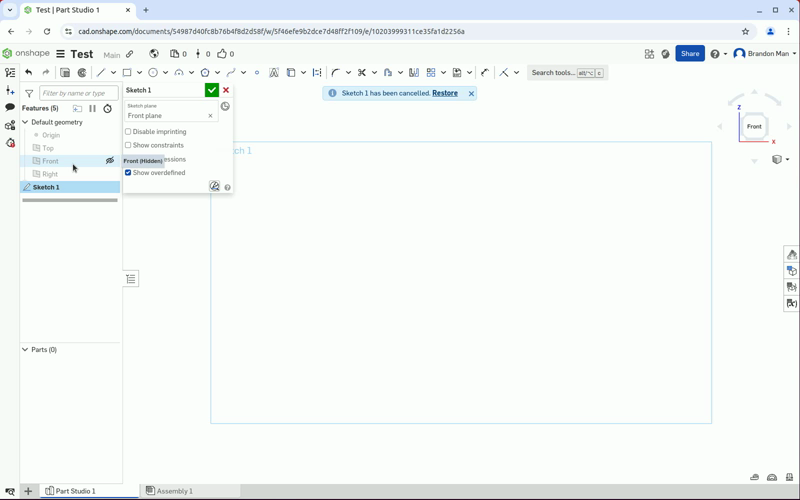
mouse_move(73, 352)
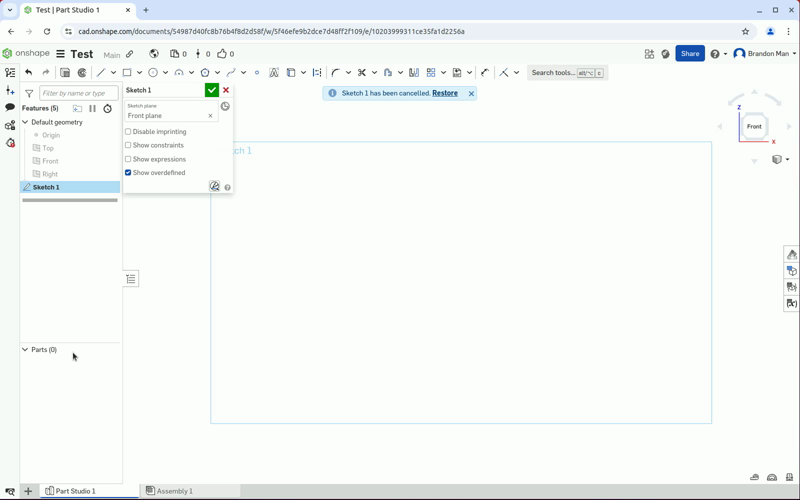
key(y)
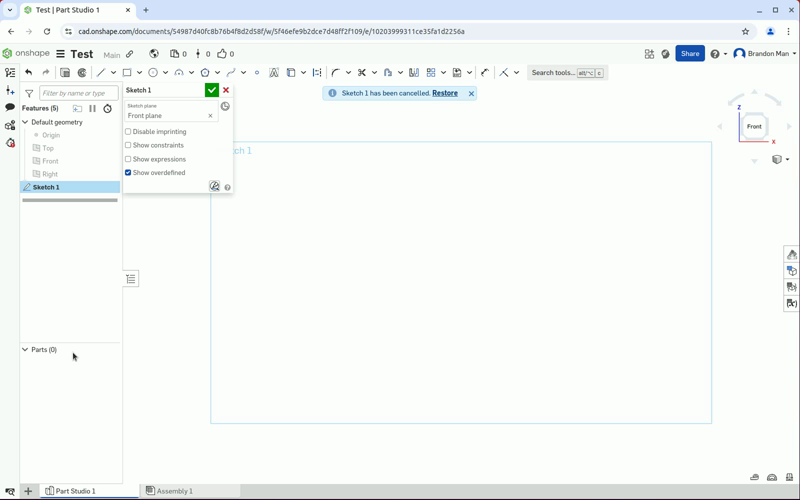
key(c)
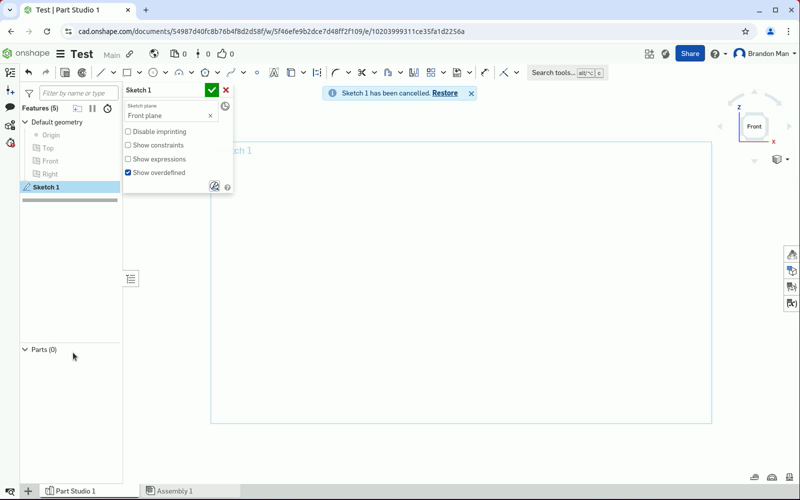
key_down(shift)
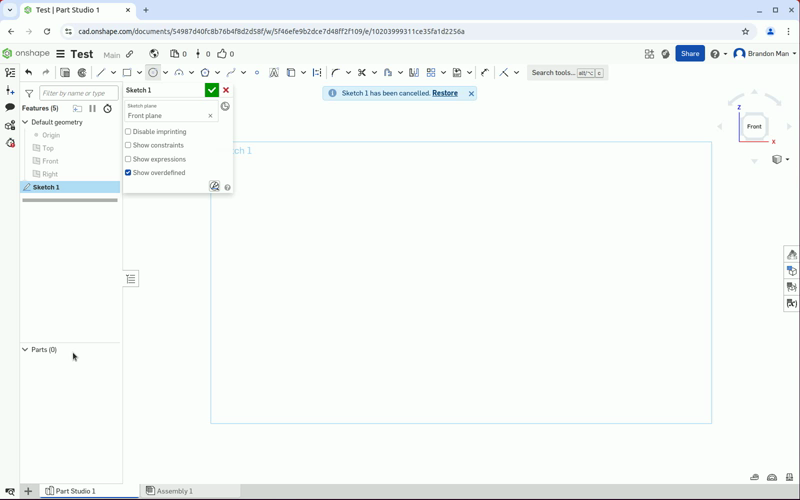
mouse_move(436, 282)
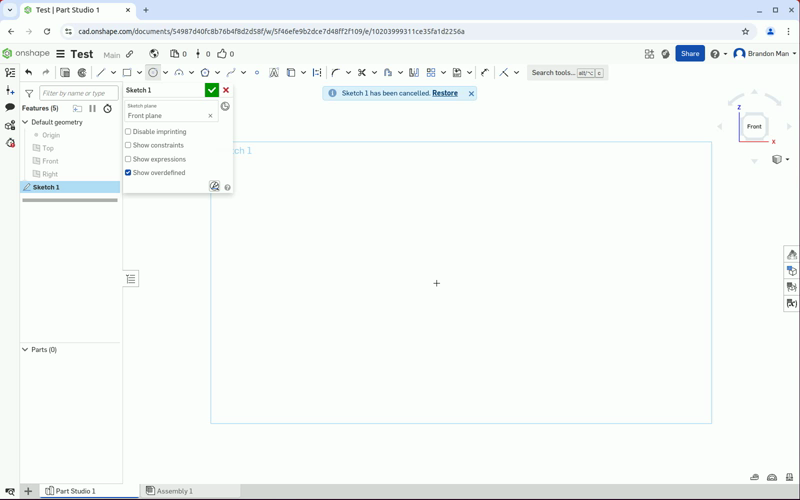
click(436, 282)
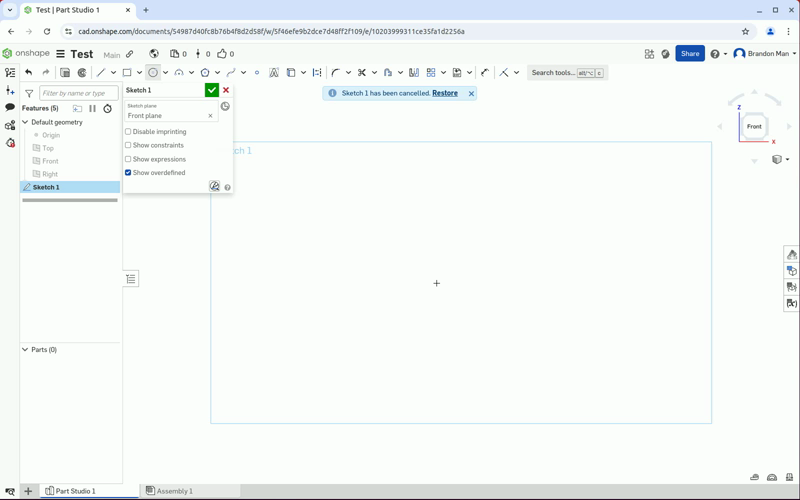
key_up(shift)
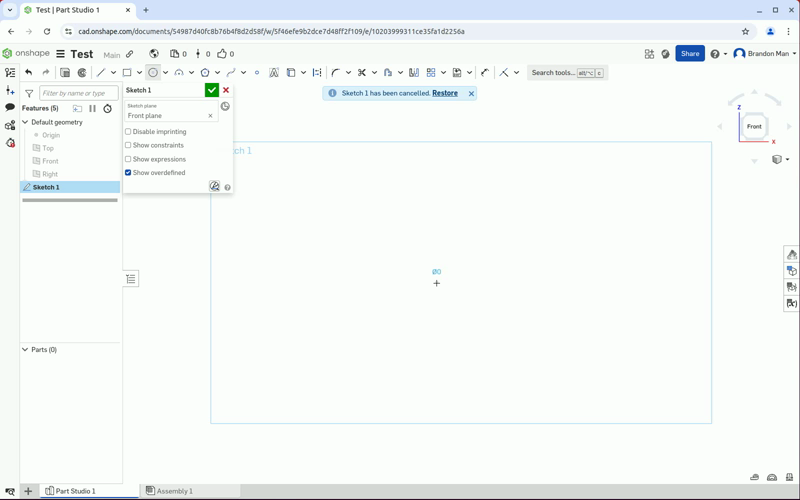
mouse_move(440, 282)
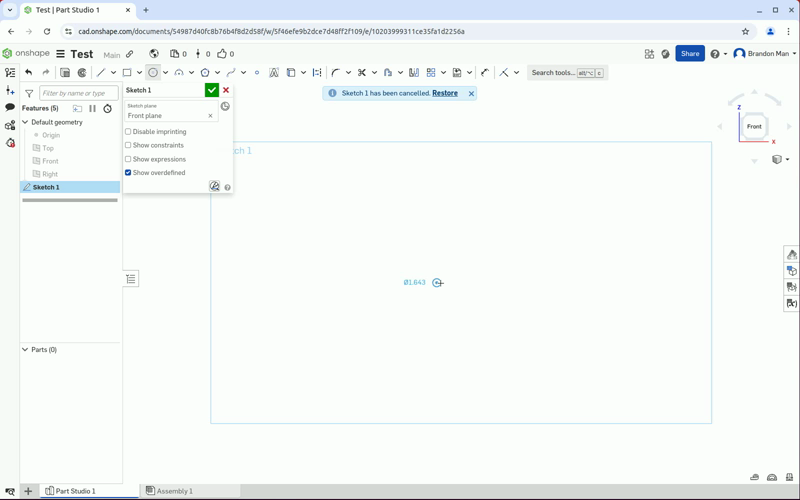
click(440, 282)
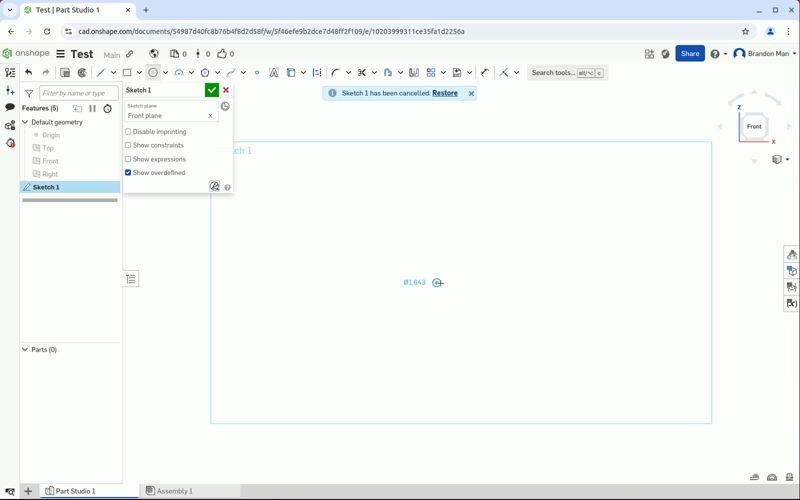
key(esc)
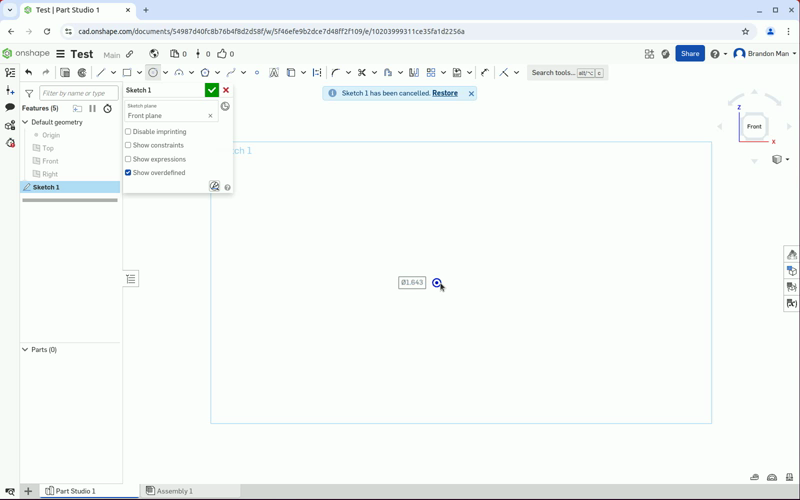
mouse_move(440, 284)
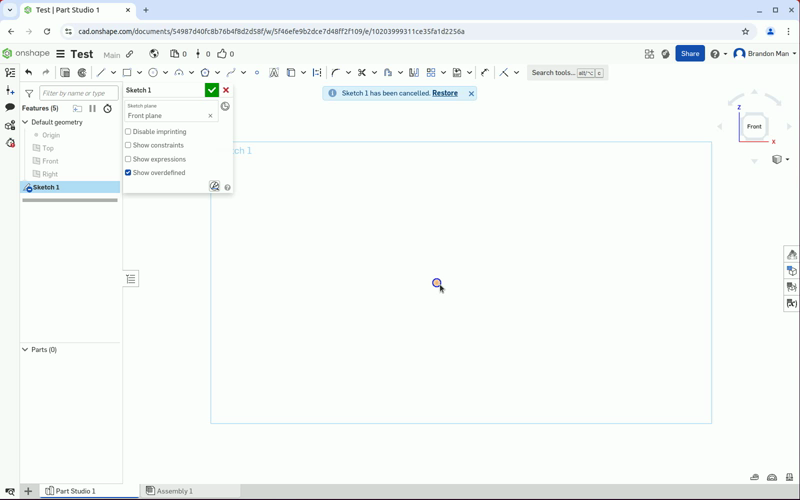
scroll(6)
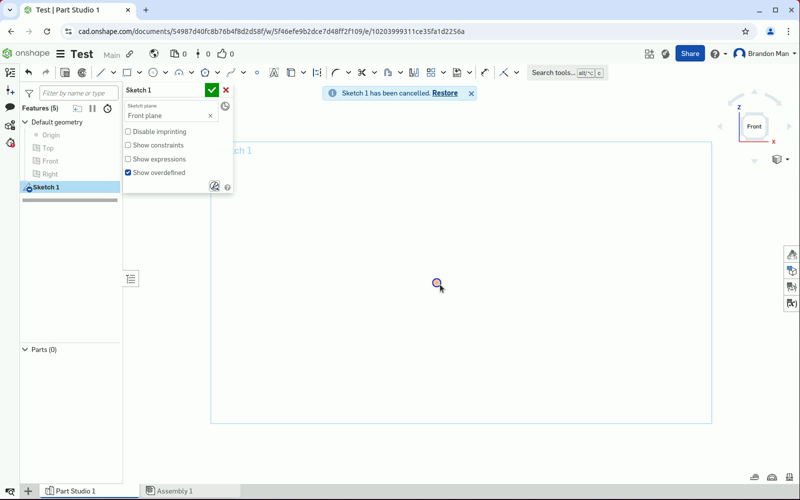
scroll(6)
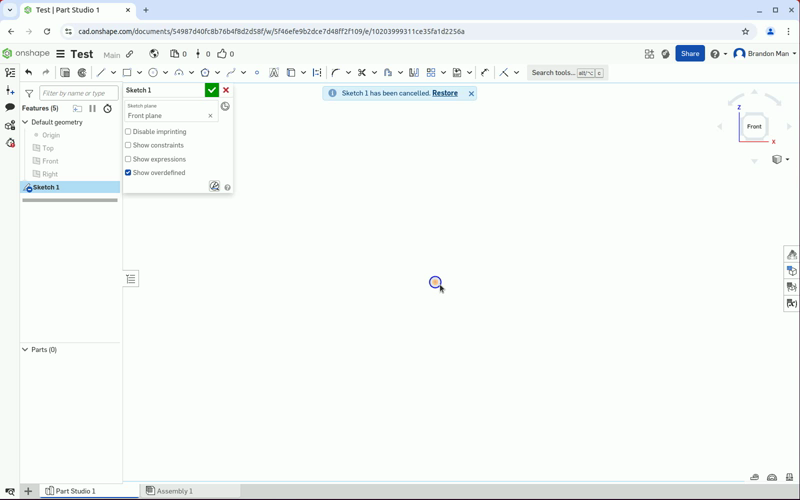
scroll(6)
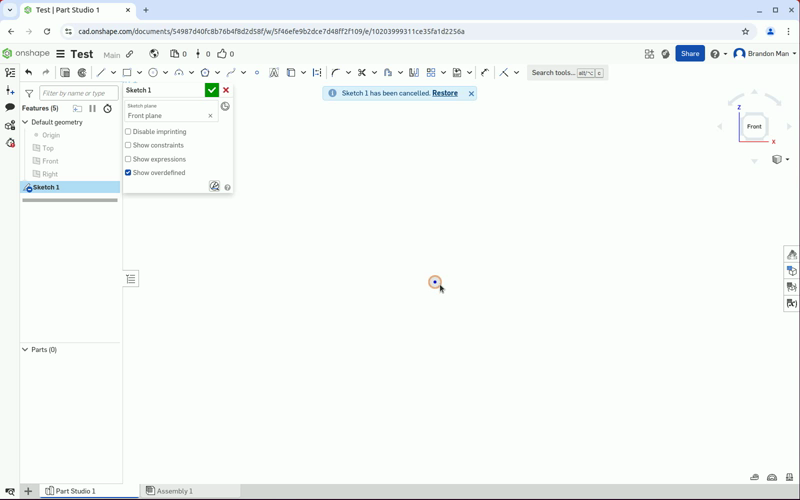
scroll(6)
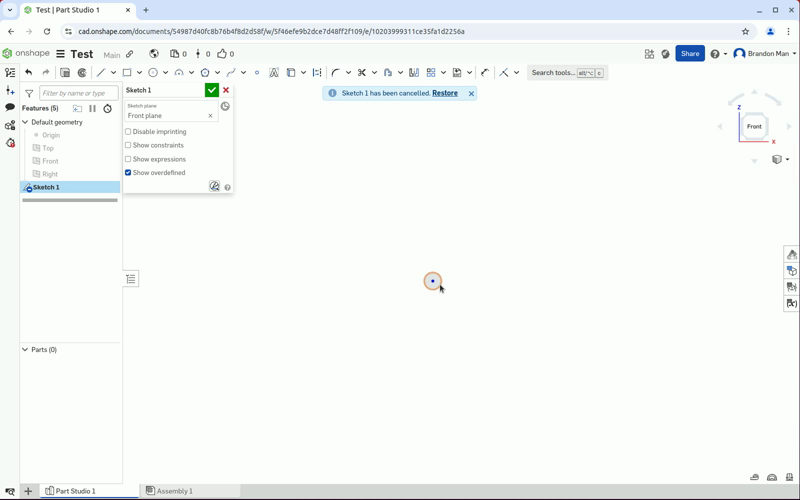
scroll(6)
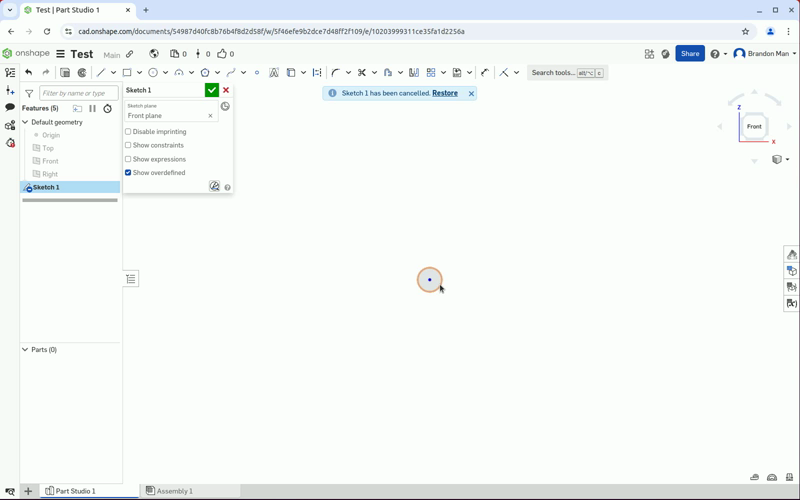
scroll(6)
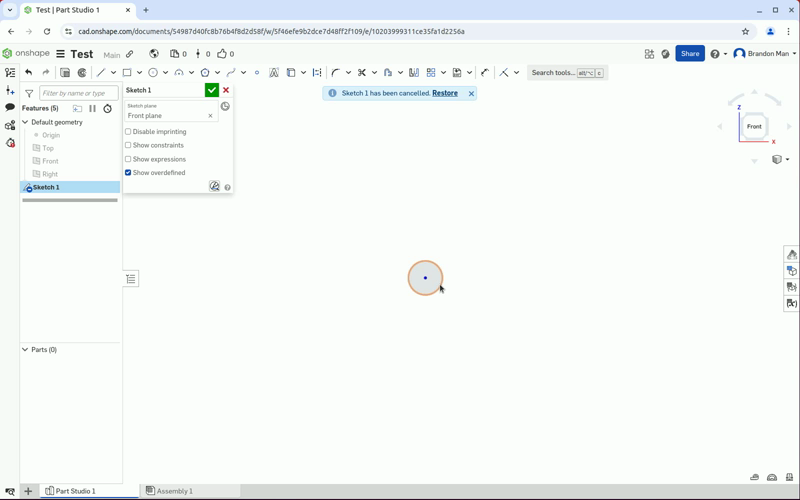
scroll(6)
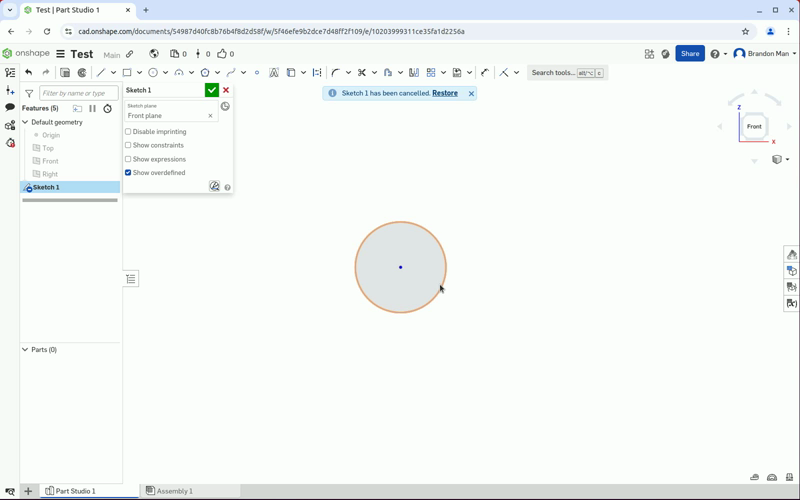
click(440, 284)
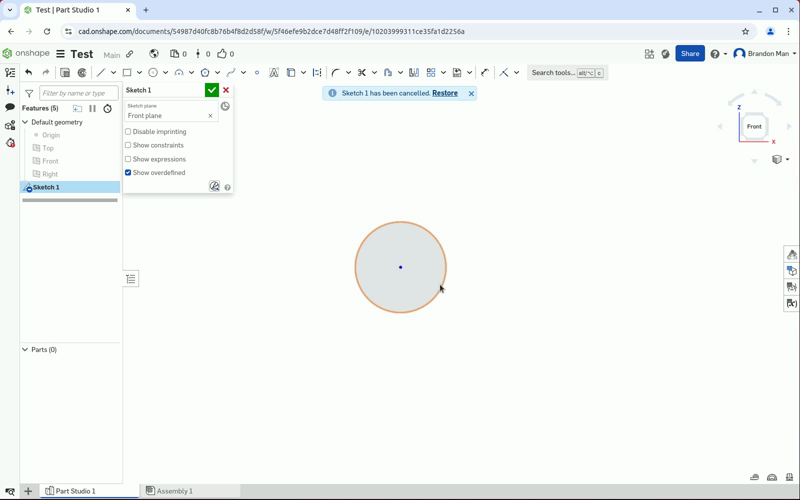
scroll(-6)
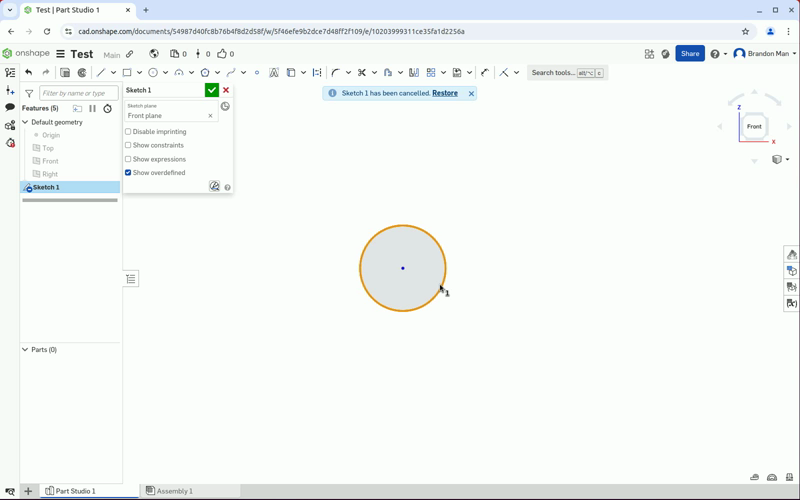
scroll(-6)
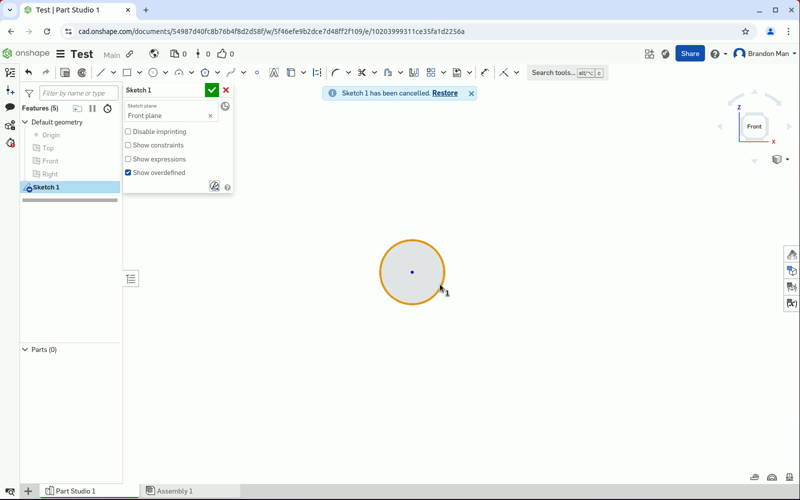
scroll(-6)
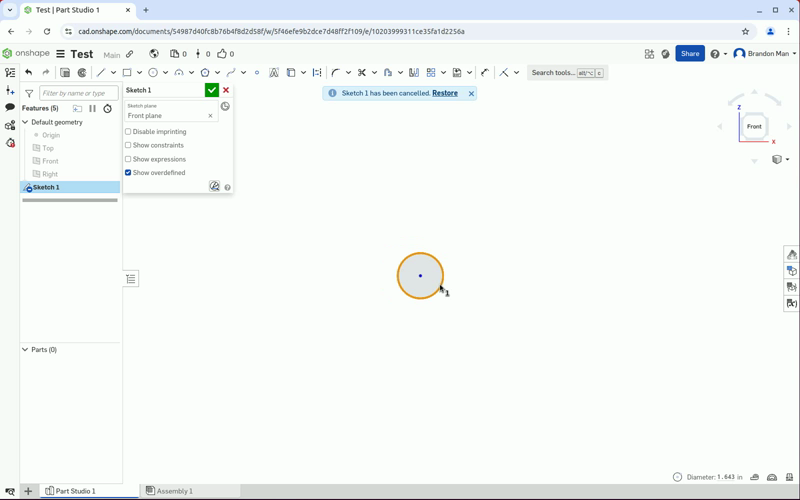
scroll(-6)
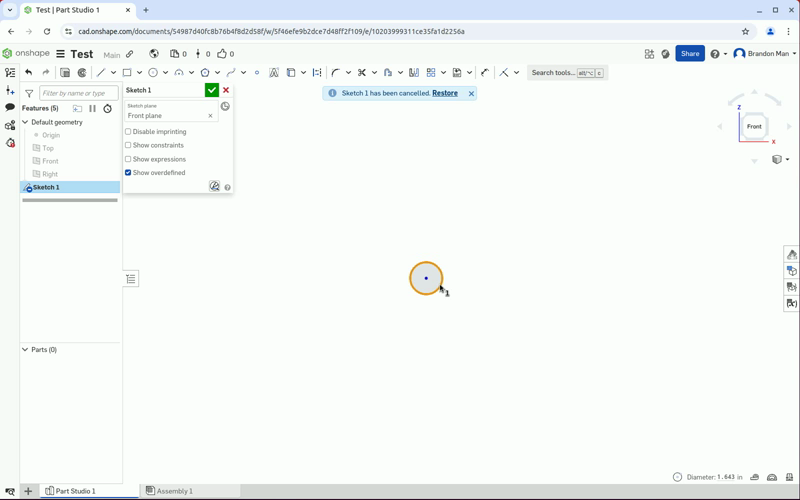
scroll(-6)
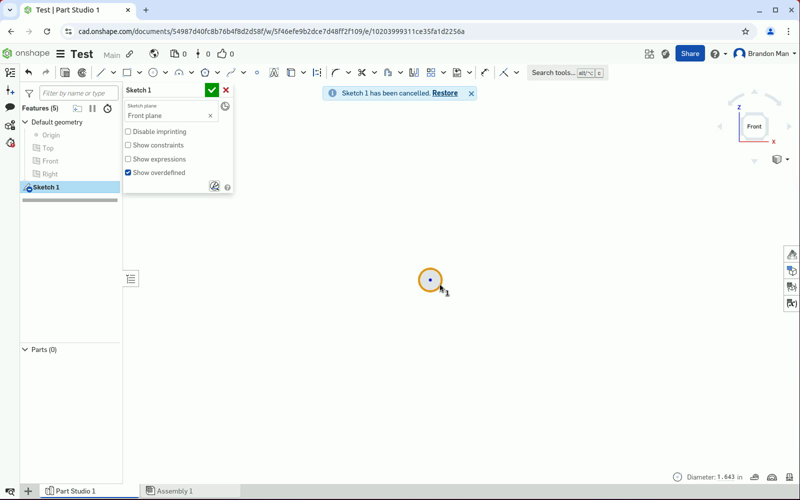
scroll(-6)
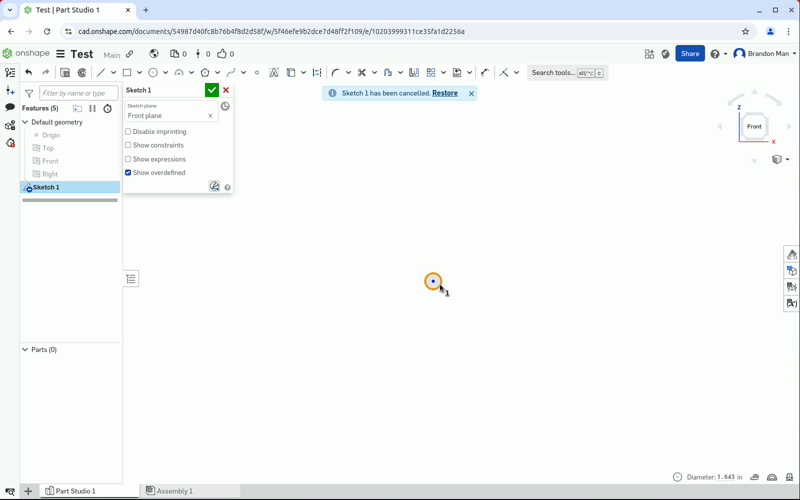
scroll(-6)
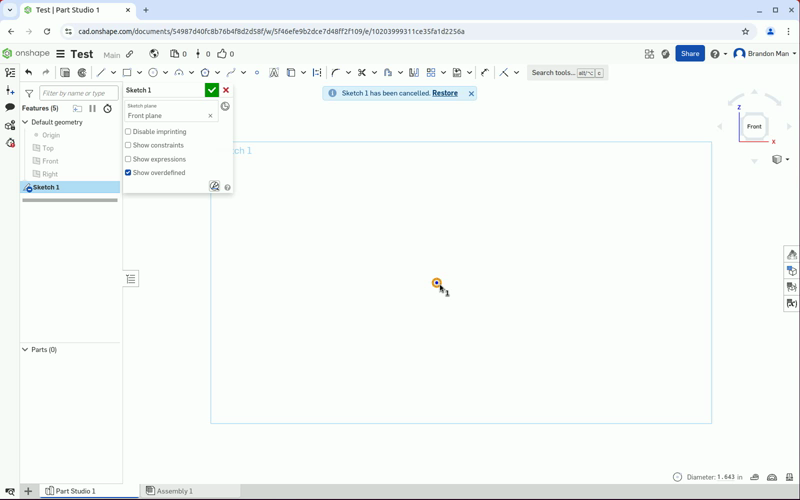
mouse_move(73, 352)
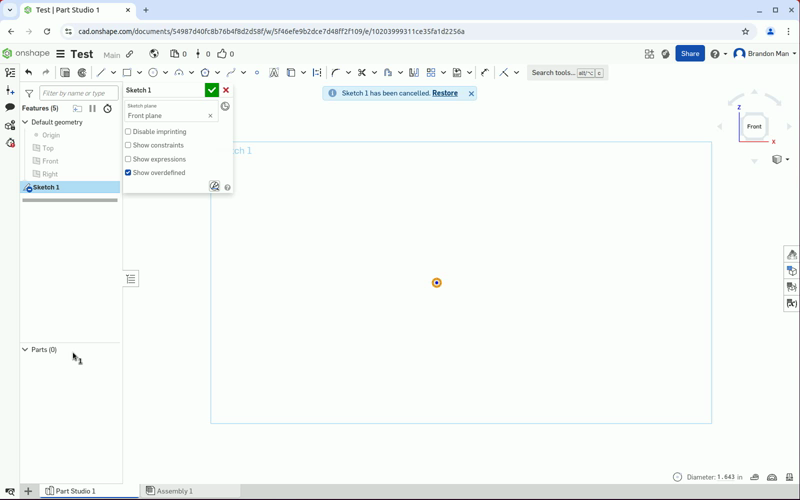
key(shift+y)
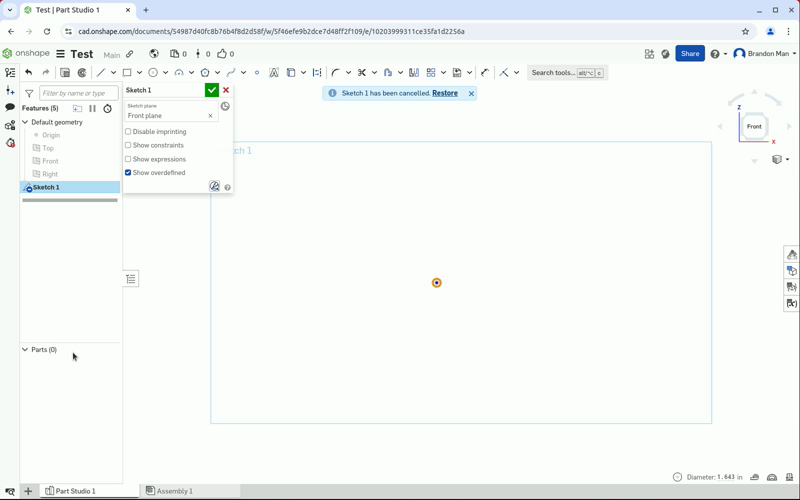
key(shift+e)
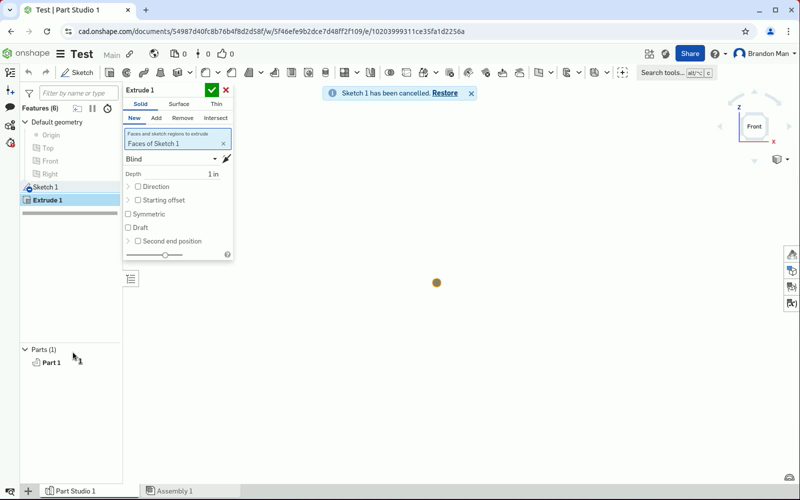
mouse_move(143, 106)
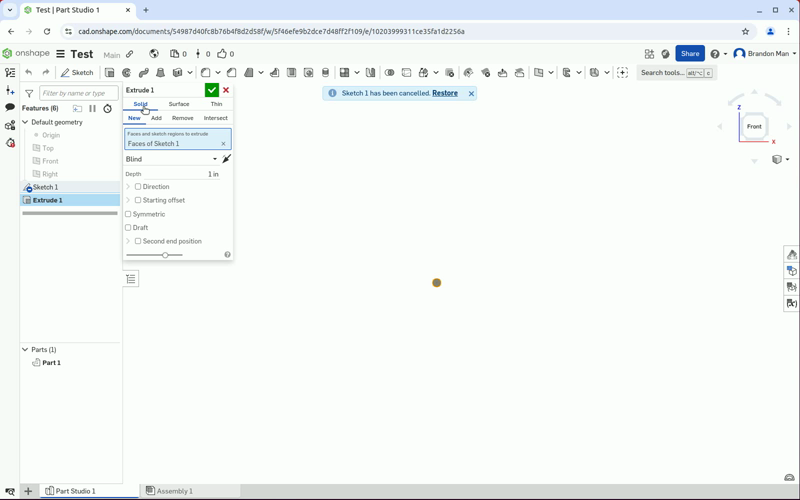
click(143, 106)
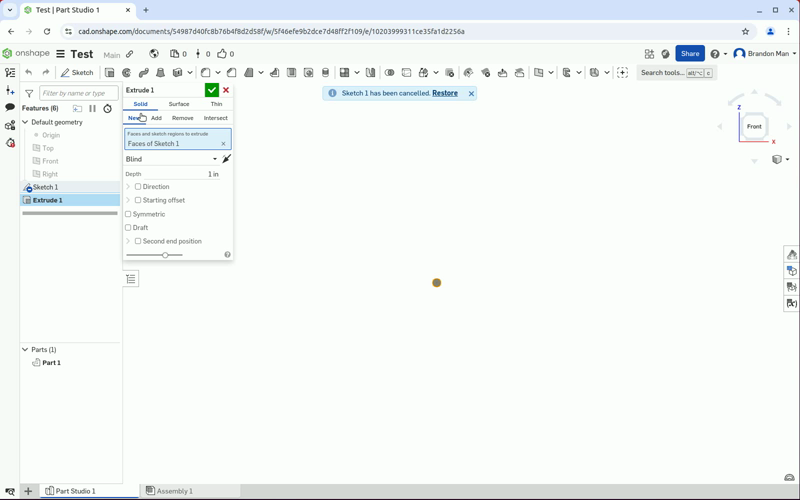
mouse_move(137, 120)
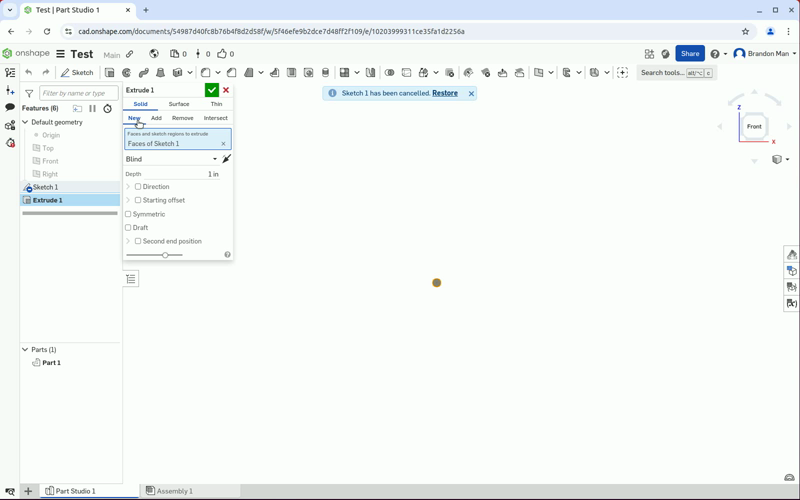
click(137, 120)
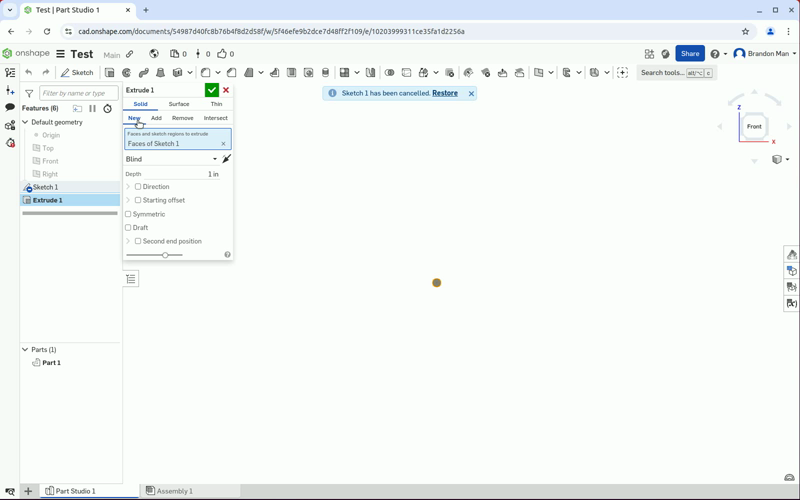
key(tab, 4)
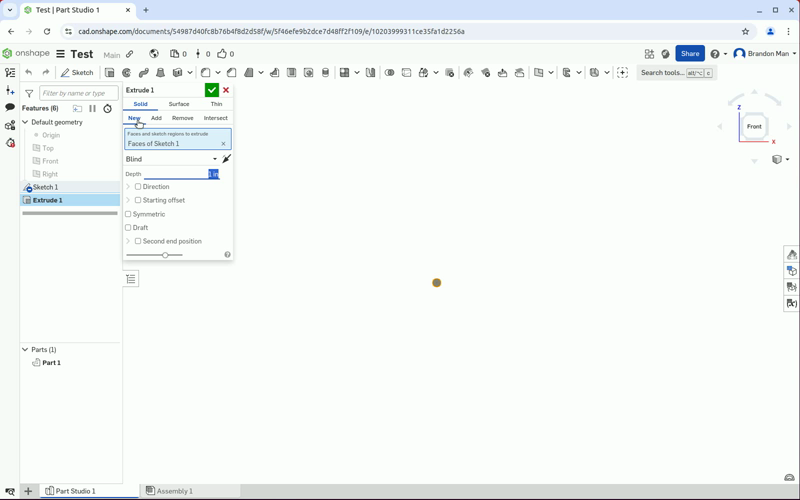
text(23.108)
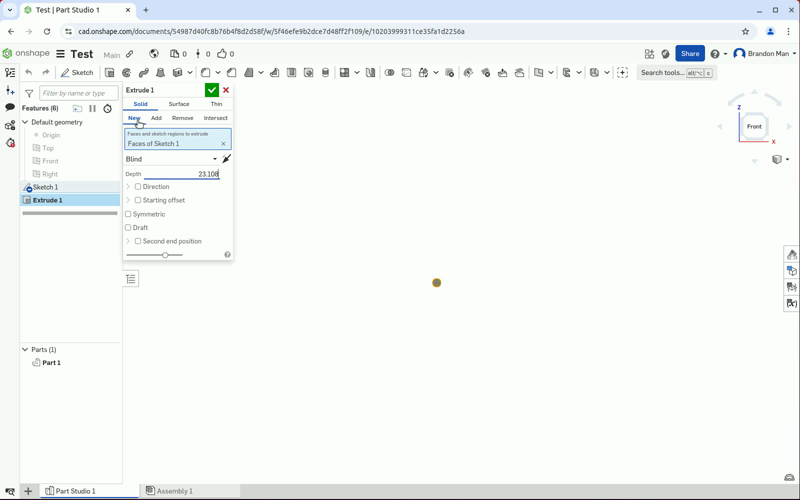
key(enter)
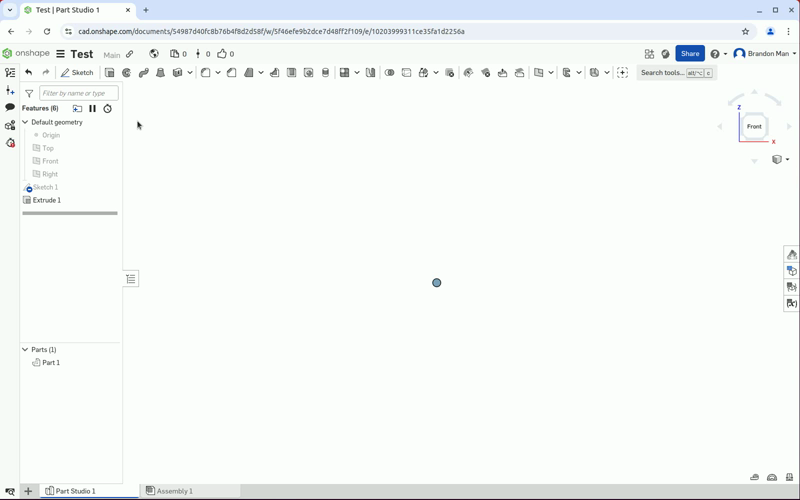
key(shift+h)
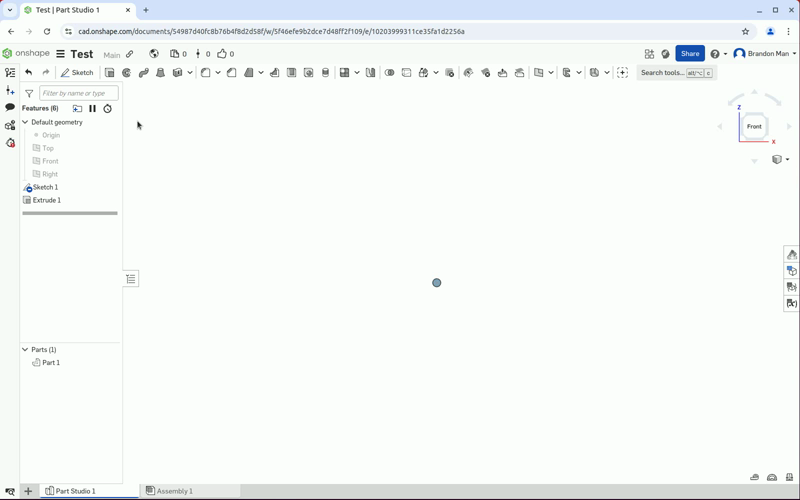
key(shift+h)
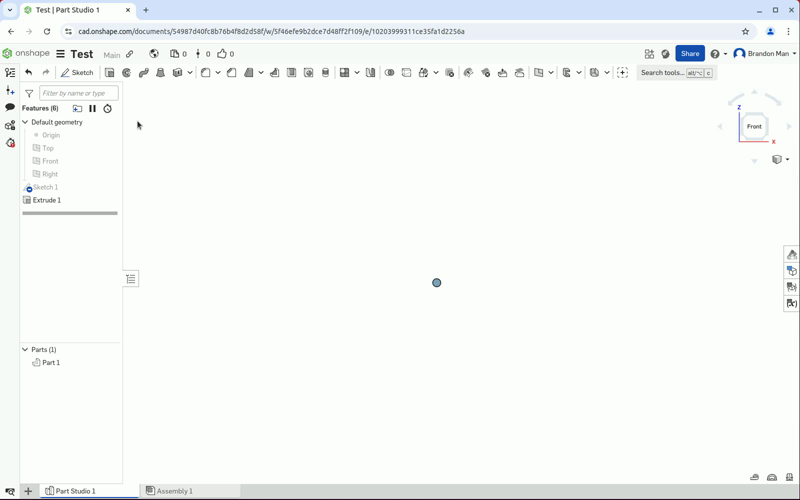
mouse_move(73, 189)
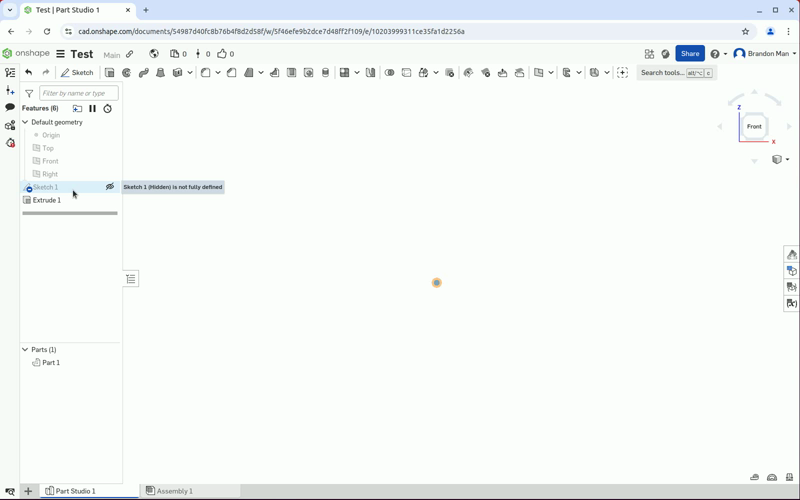
click(73, 189)
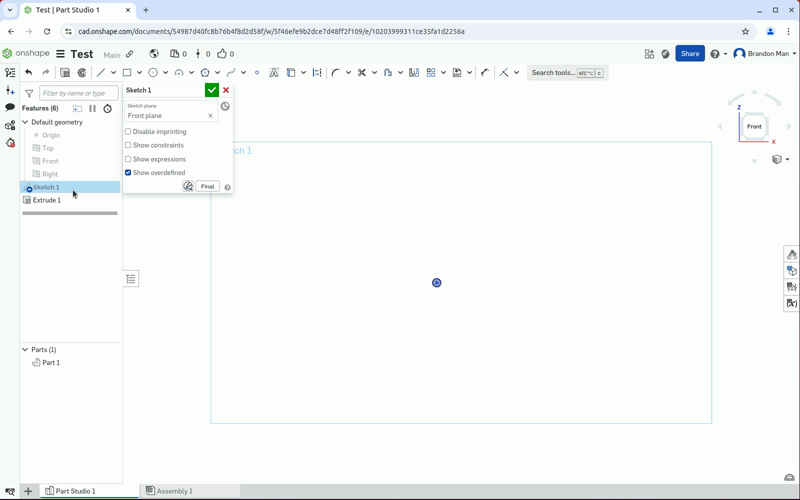
mouse_move(229, 92)
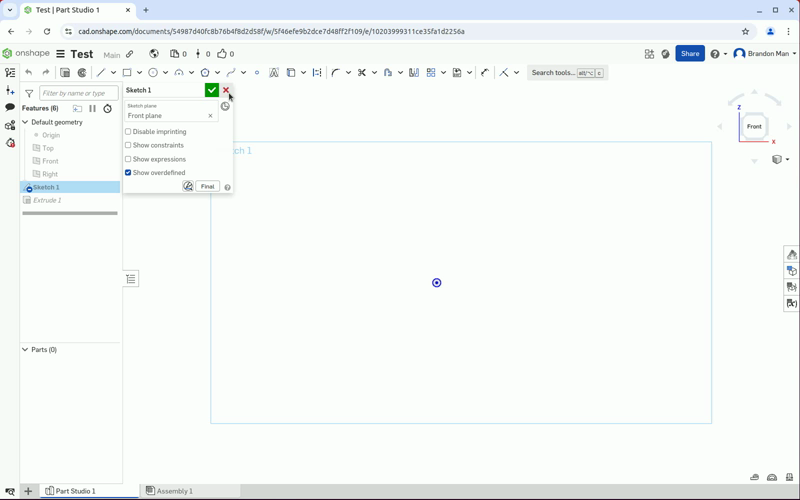
click(229, 92)
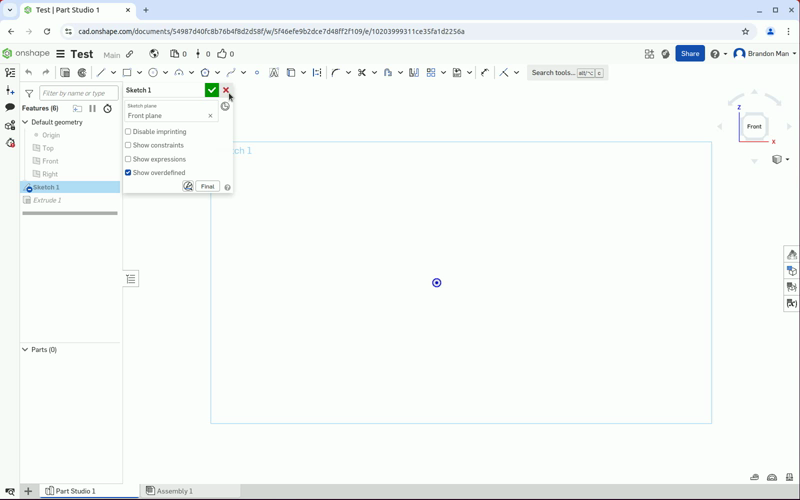
key(shift+s)
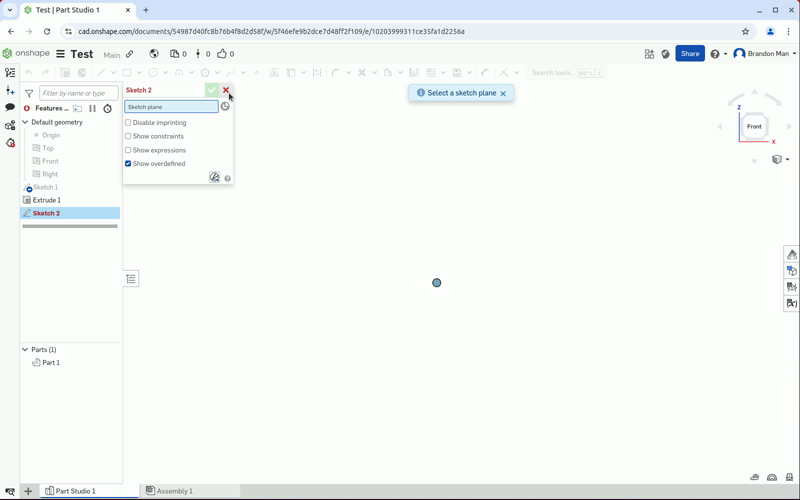
mouse_move(73, 163)
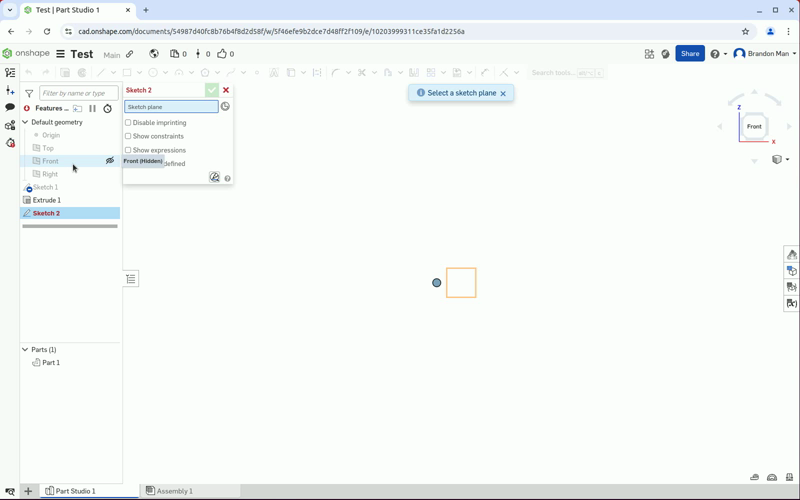
click(73, 163)
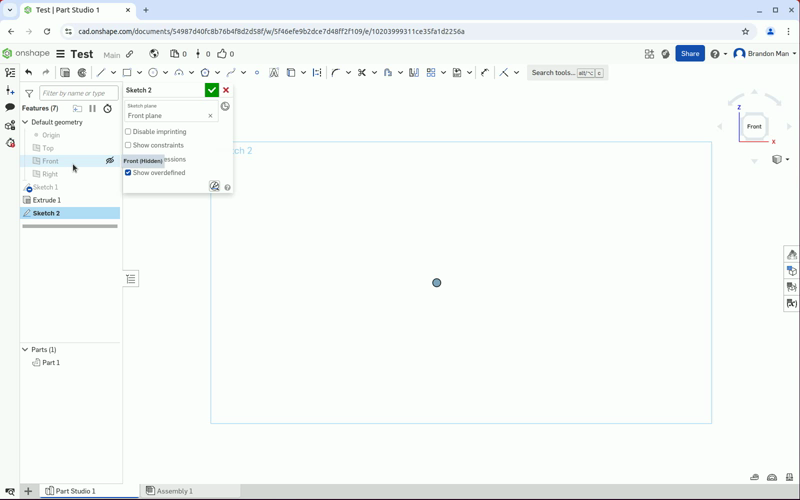
mouse_move(73, 352)
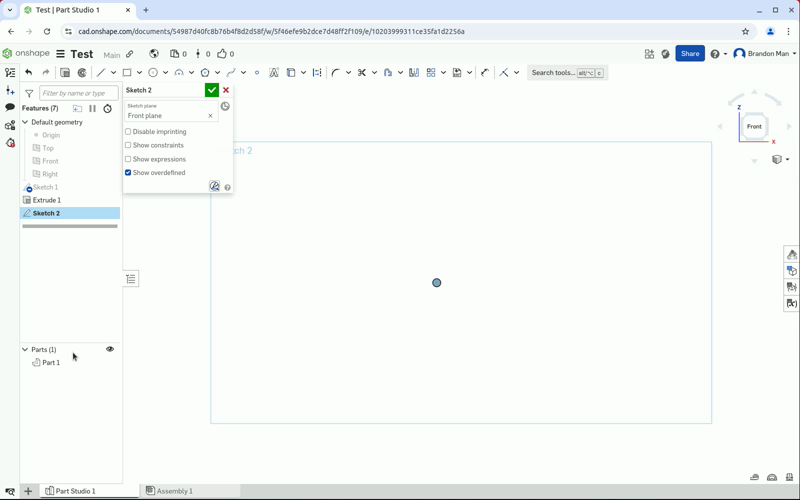
key(y)
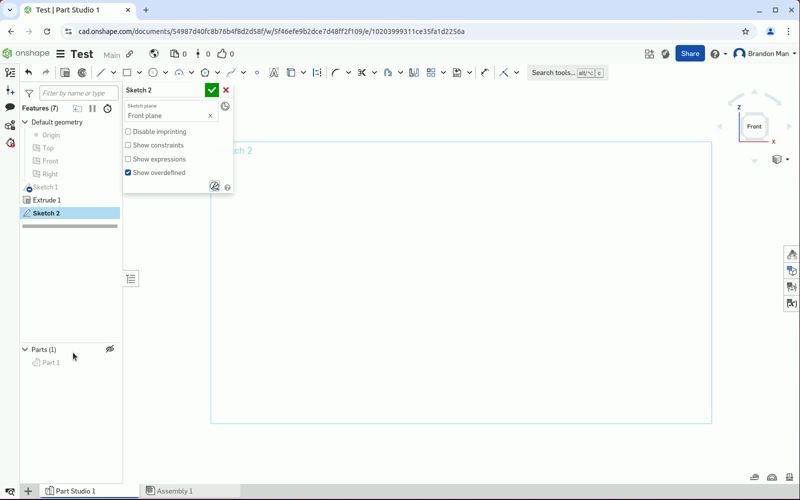
key(c)
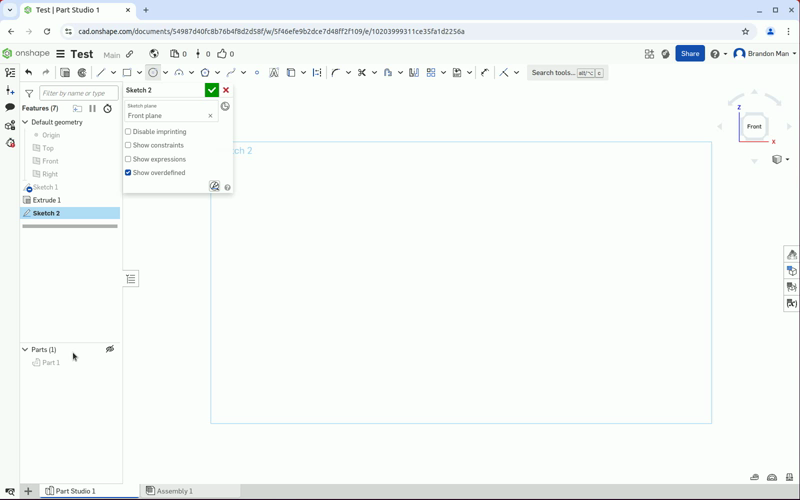
key_down(shift)
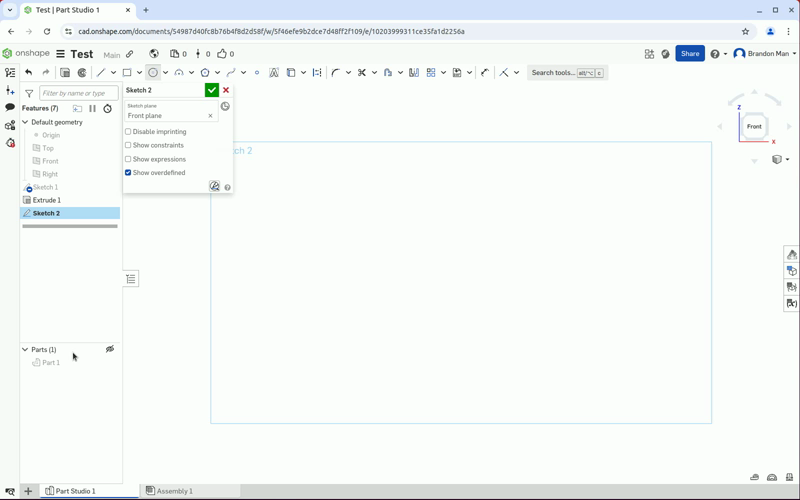
mouse_move(486, 282)
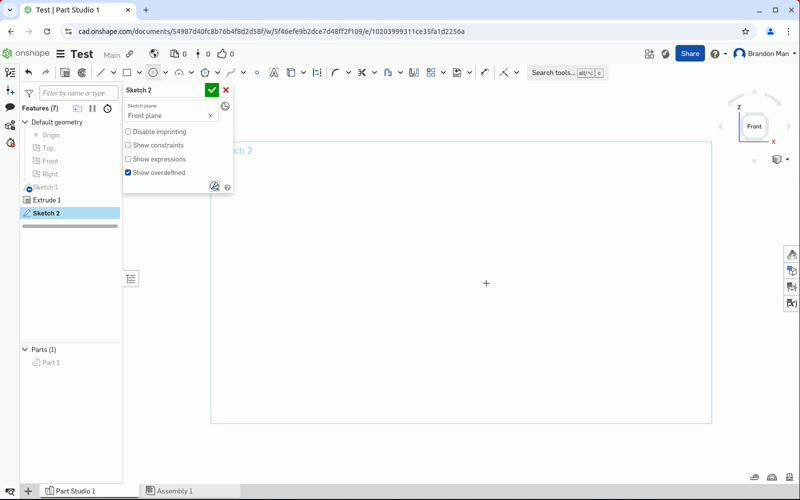
click(486, 282)
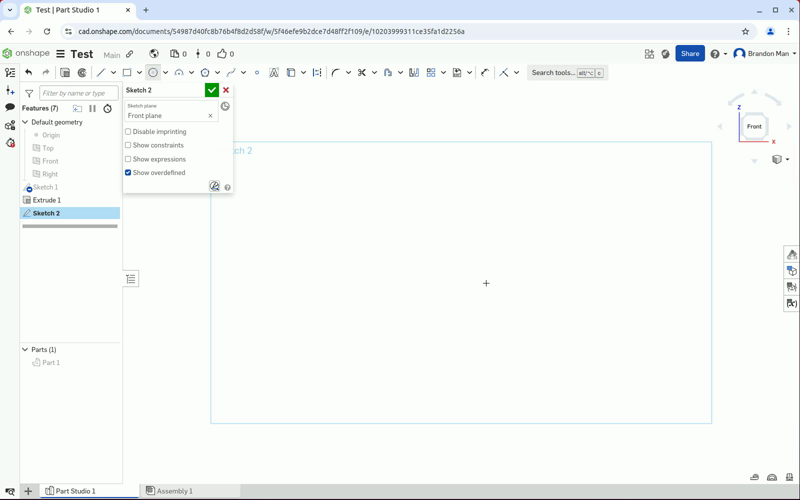
key_up(shift)
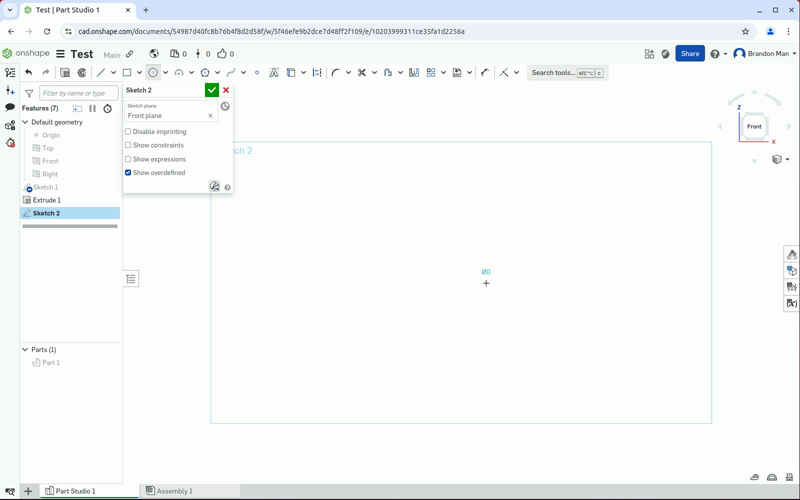
mouse_move(489, 282)
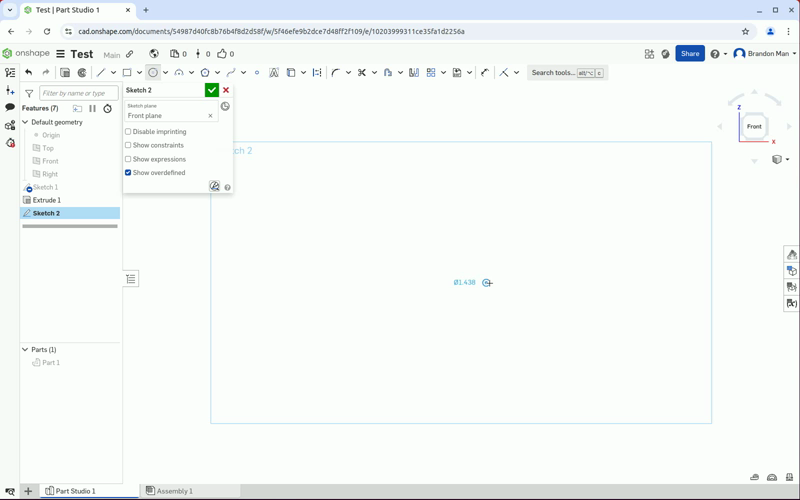
click(489, 282)
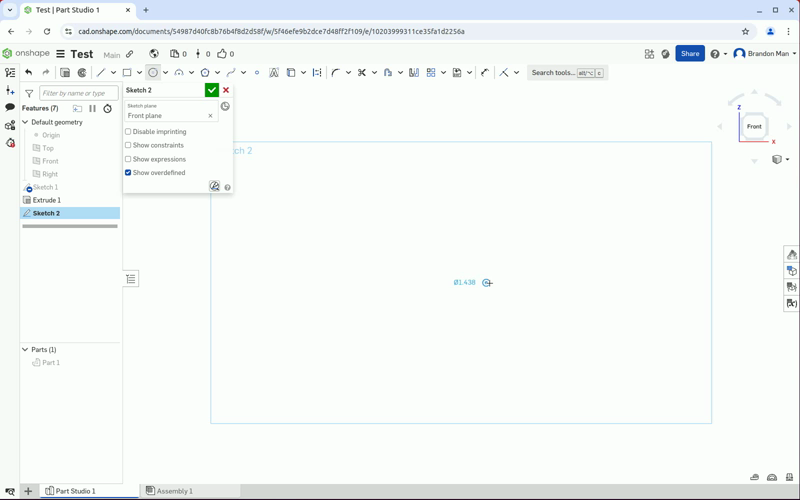
key(esc)
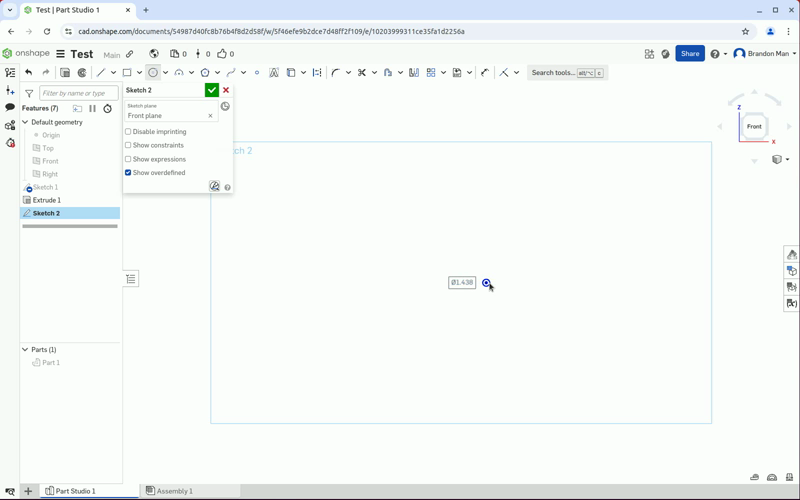
mouse_move(483, 281)
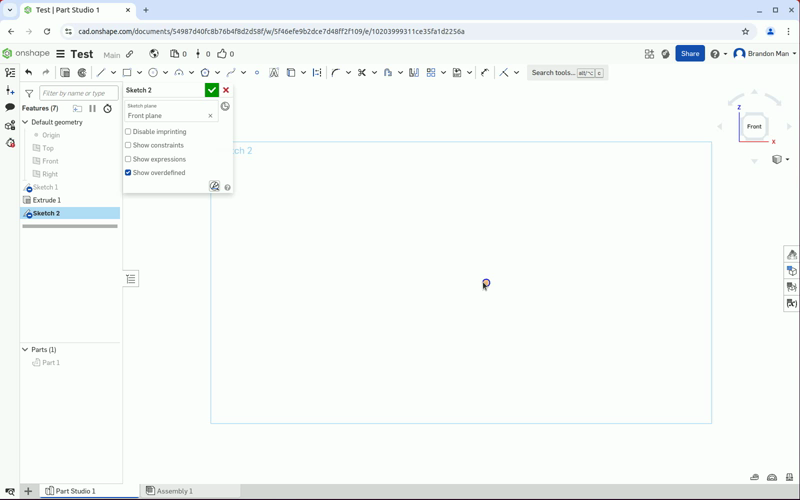
scroll(6)
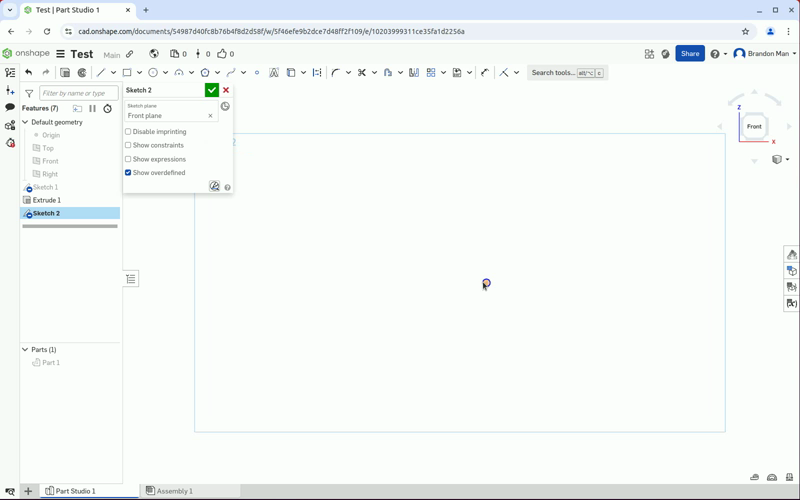
scroll(6)
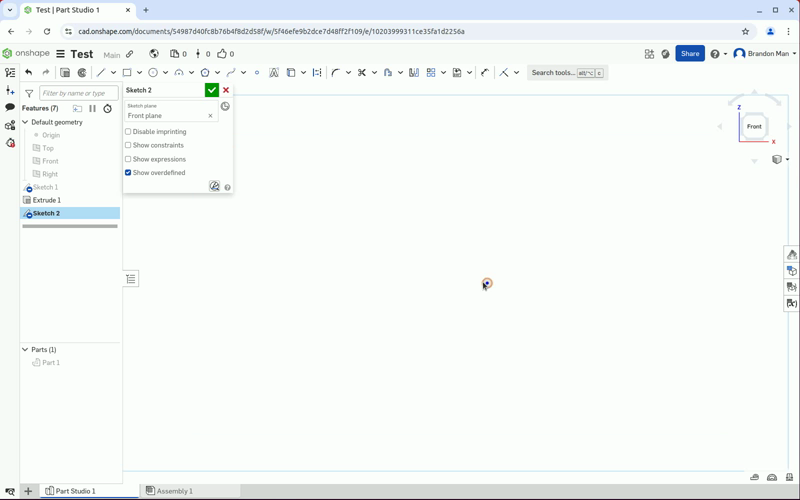
scroll(6)
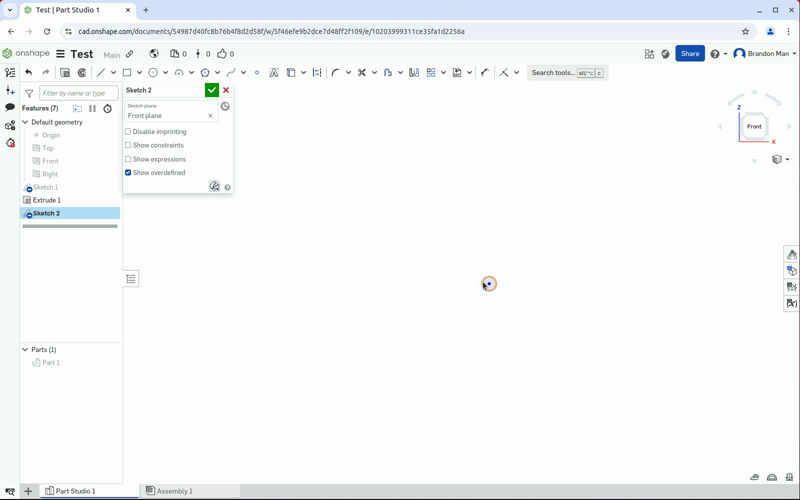
scroll(6)
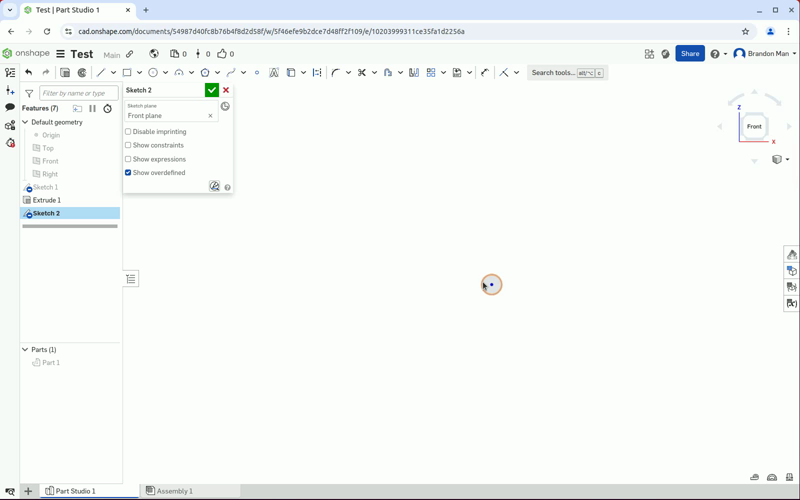
scroll(6)
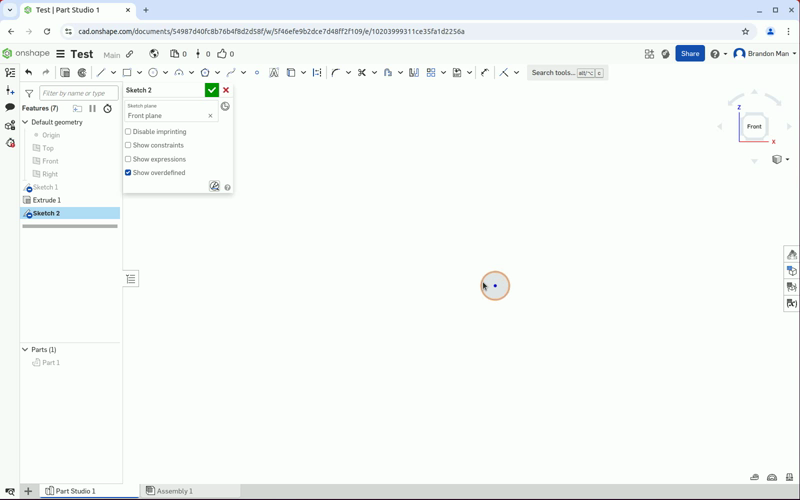
scroll(6)
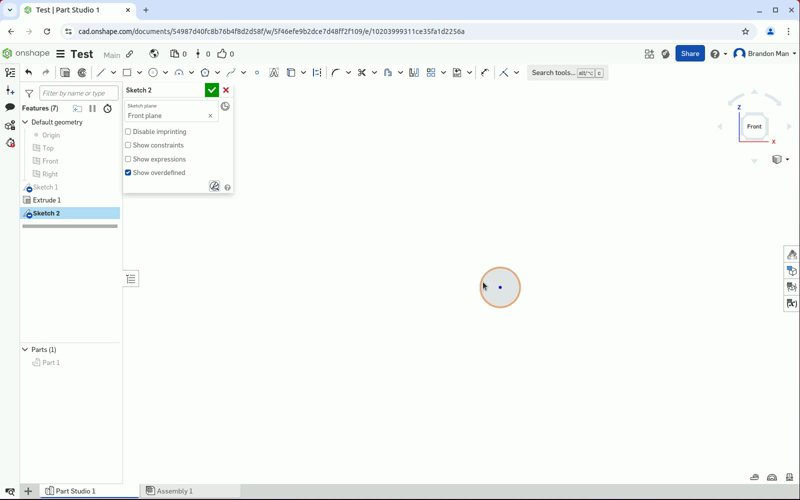
scroll(6)
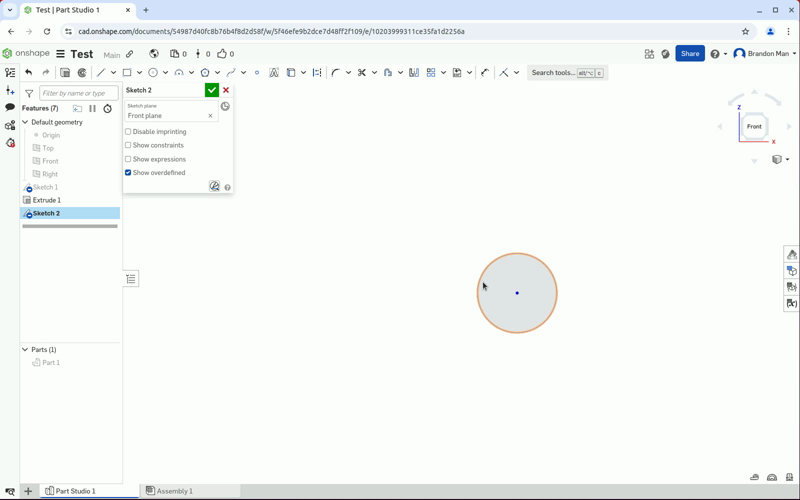
click(483, 281)
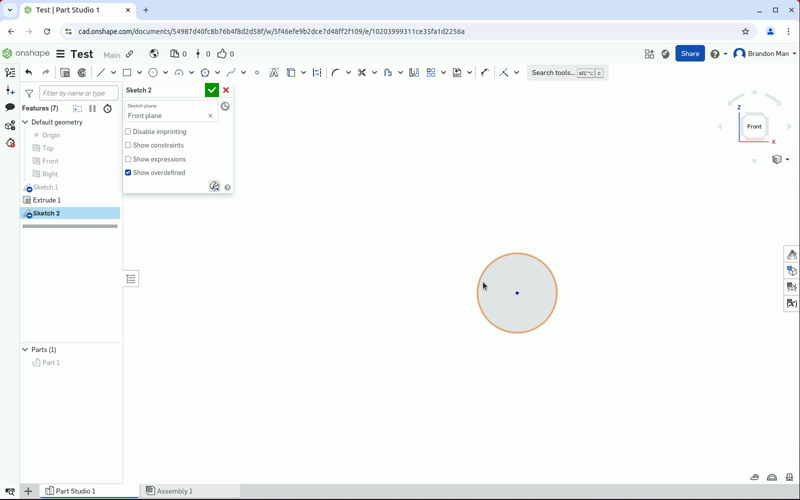
scroll(-6)
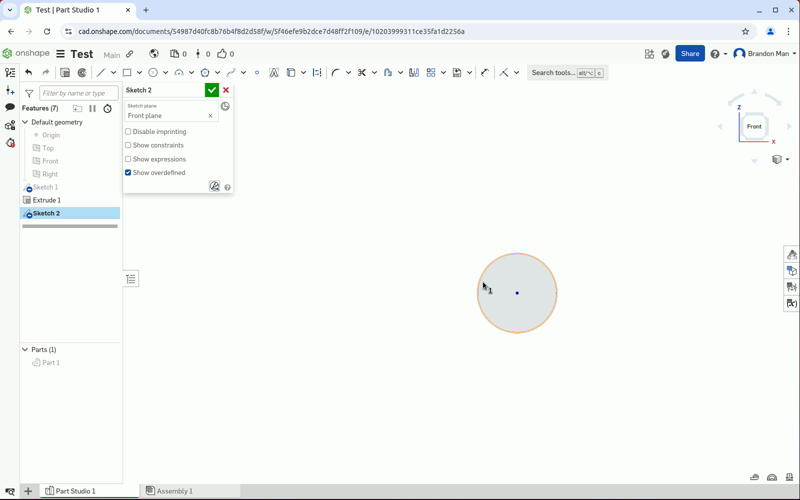
scroll(-6)
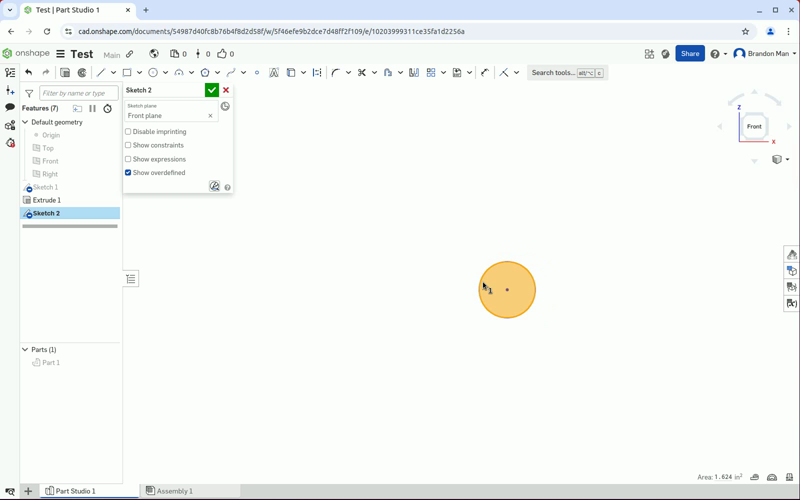
scroll(-6)
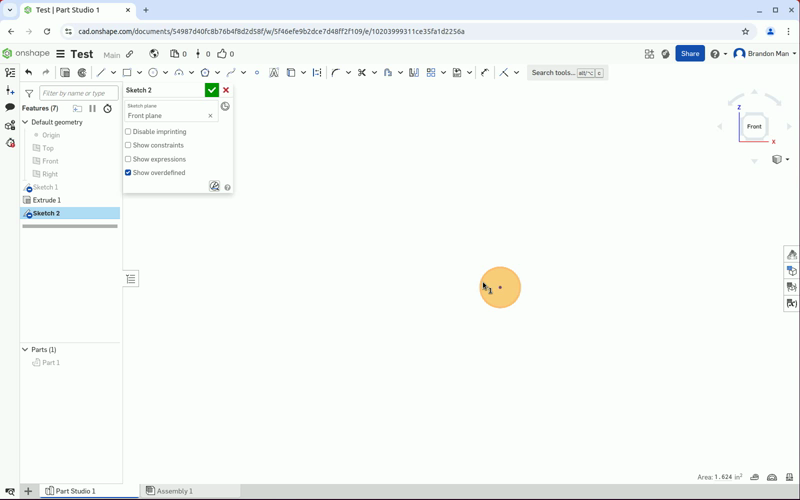
scroll(-6)
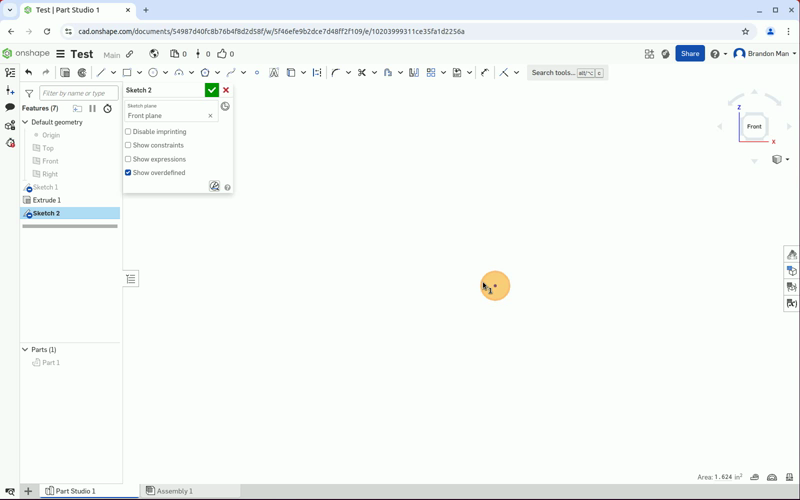
scroll(-6)
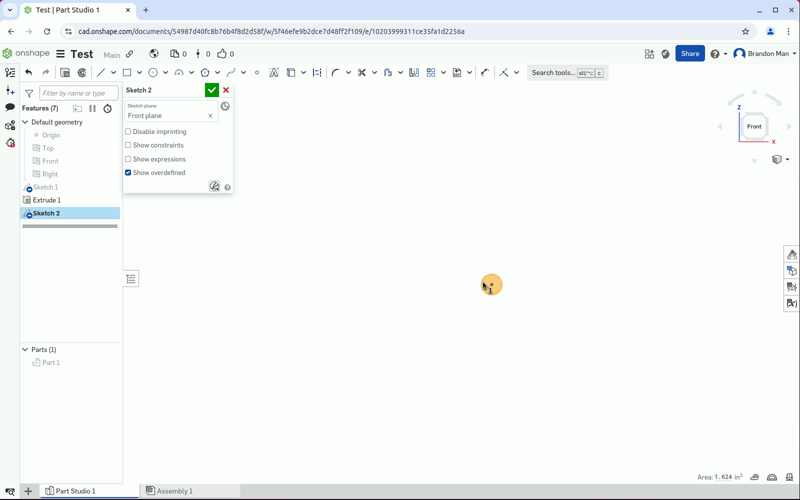
scroll(-6)
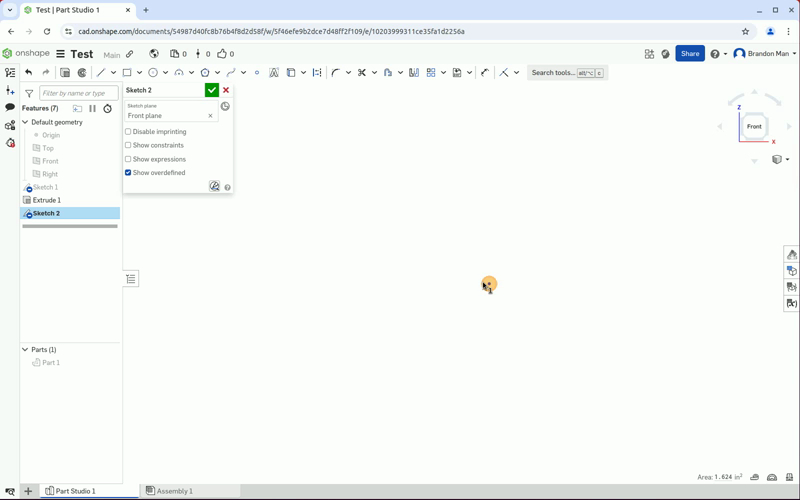
scroll(-6)
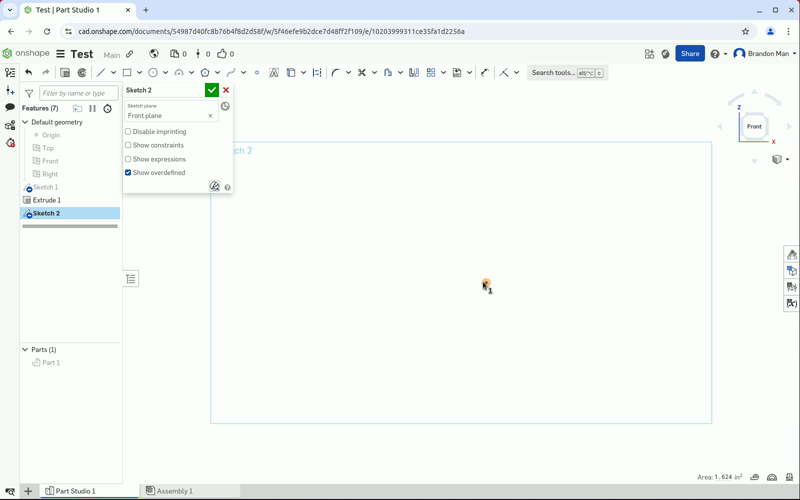
mouse_move(73, 352)
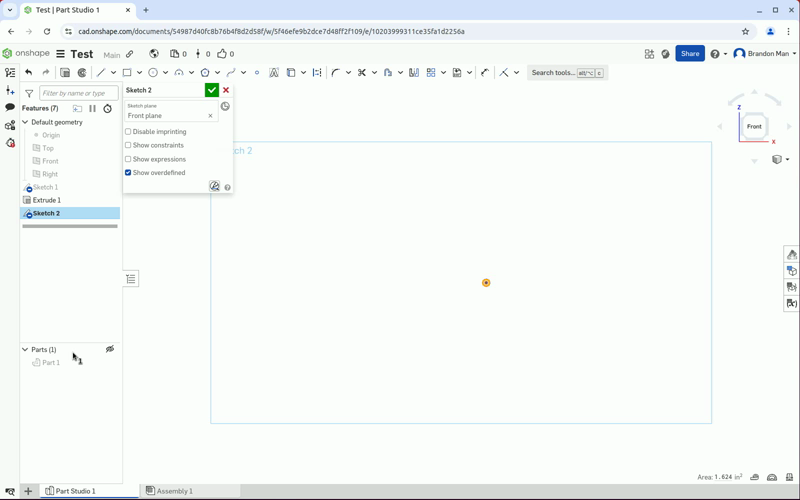
key(shift+y)
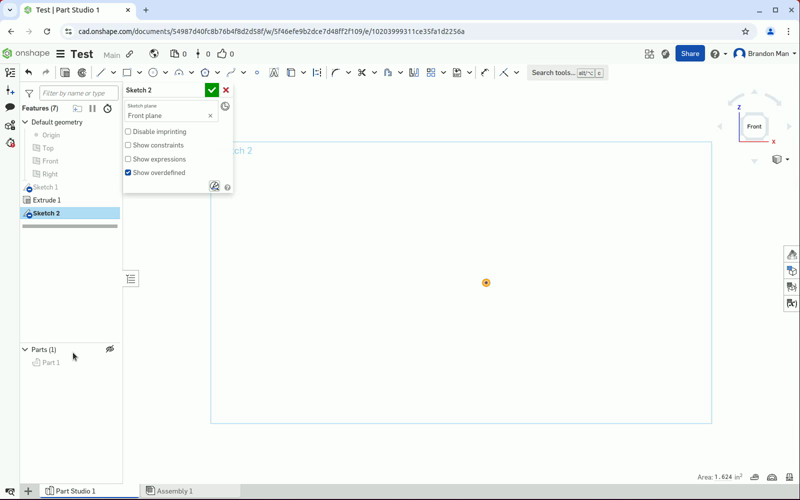
key(shift+e)
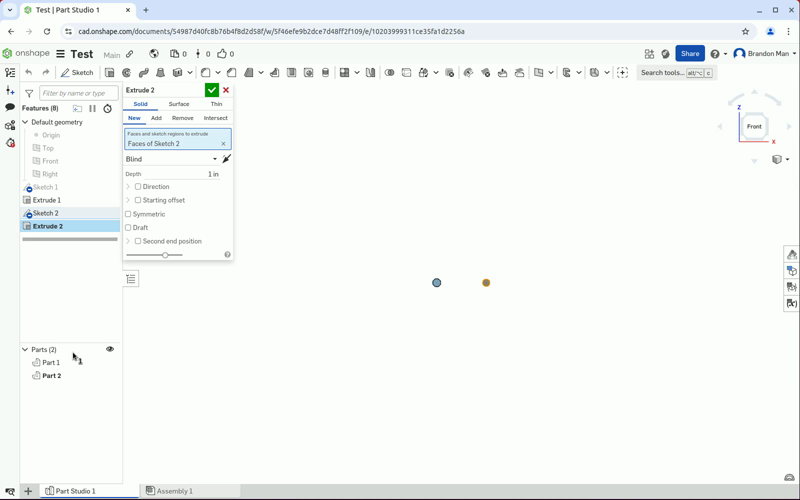
mouse_move(143, 106)
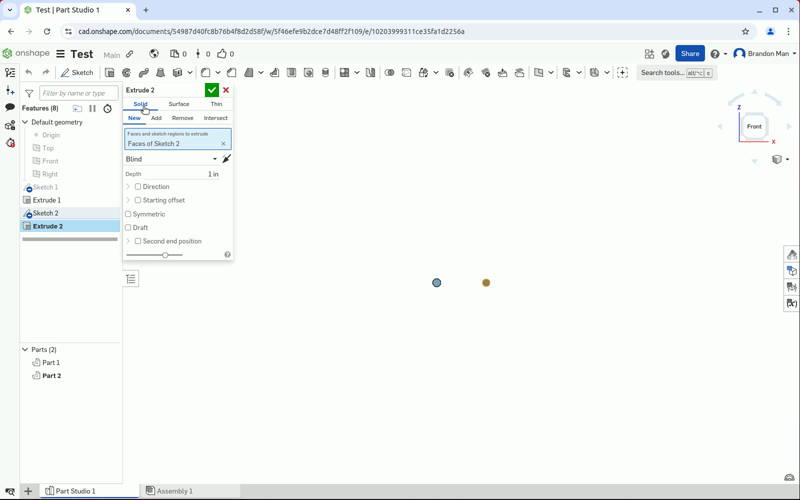
click(143, 106)
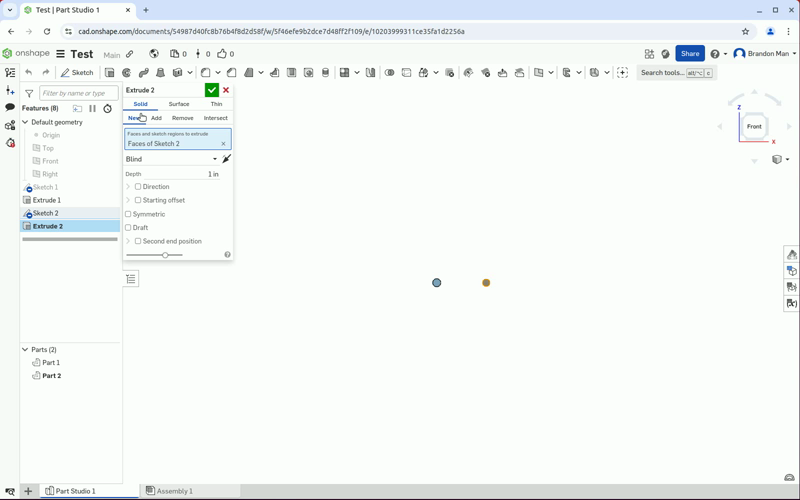
mouse_move(137, 120)
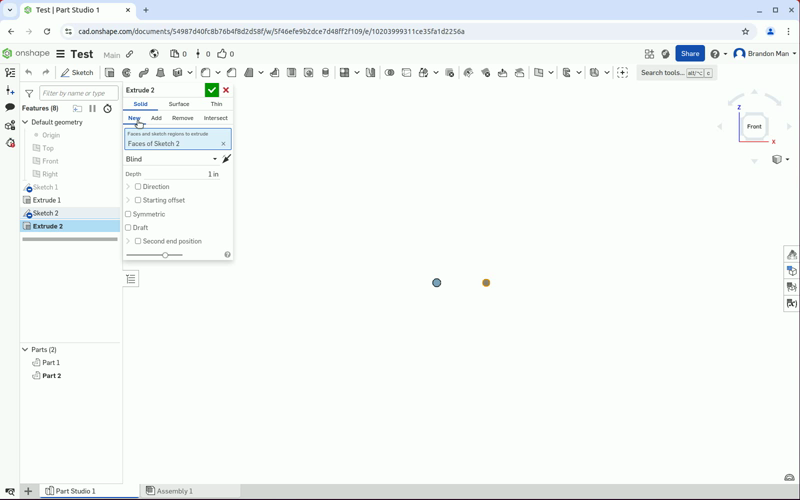
click(137, 120)
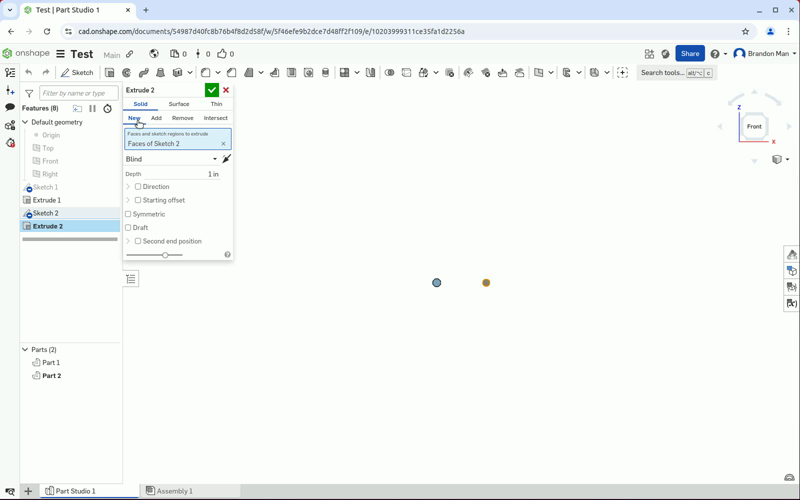
key(tab, 4)
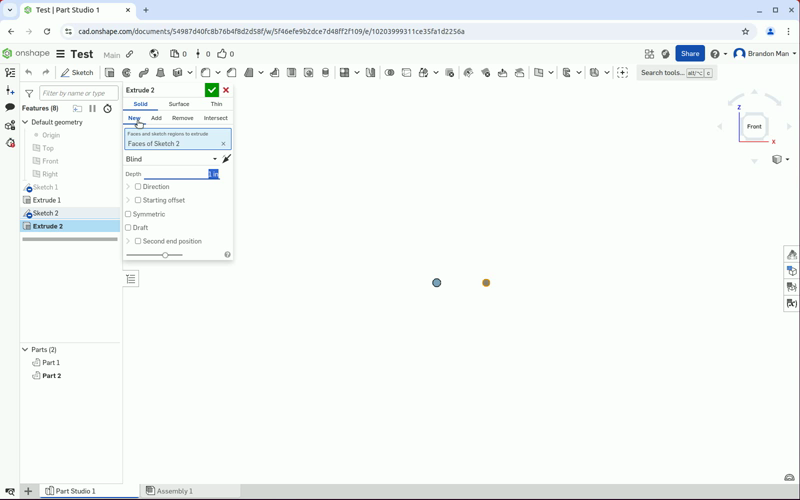
text(23.108)
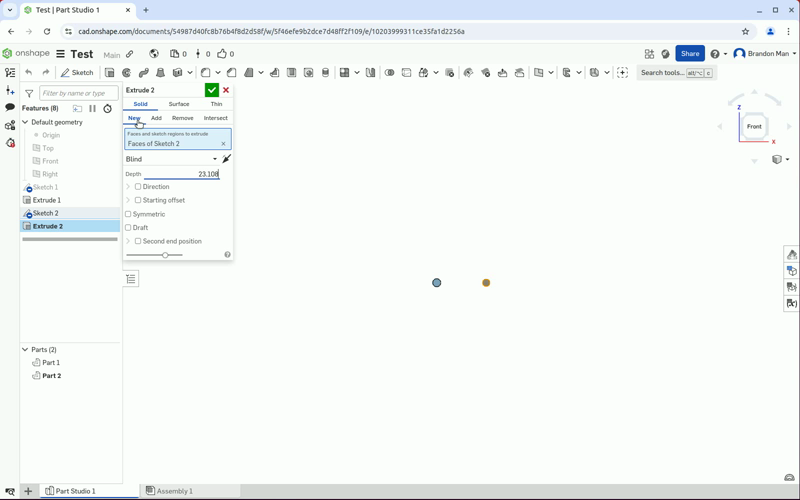
key(enter)
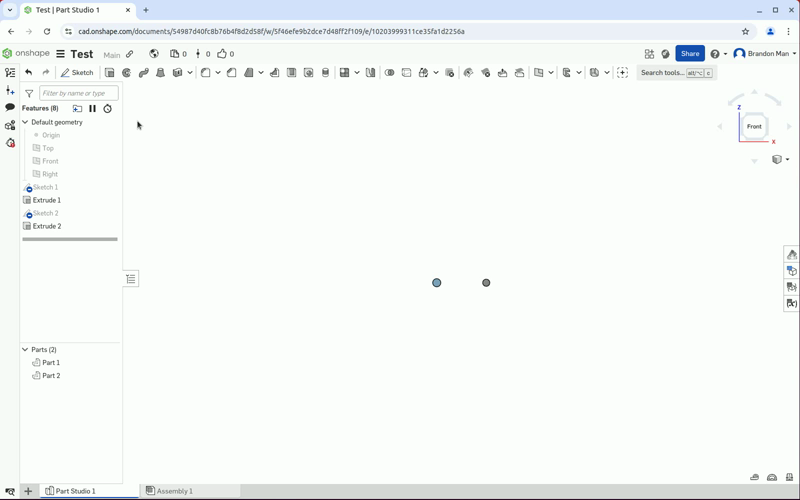
key(shift+h)
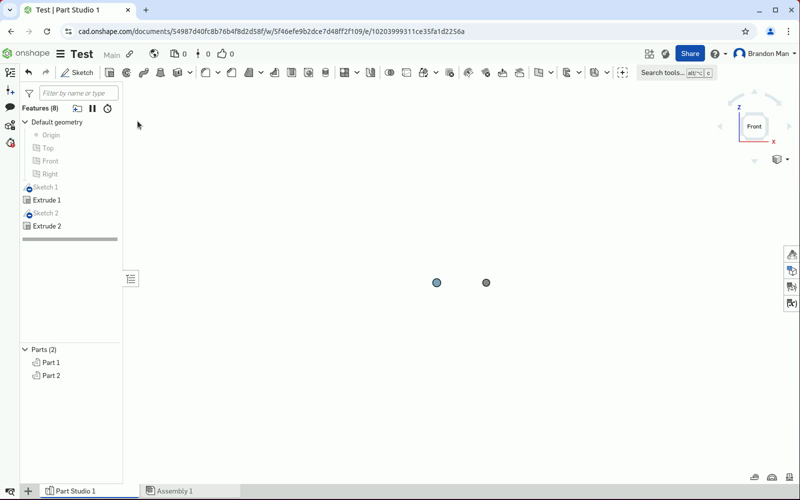
key(shift+h)
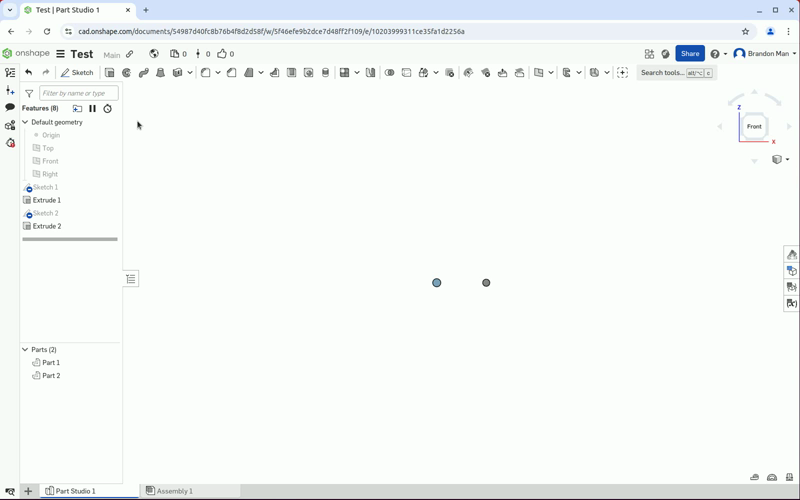
mouse_move(73, 189)
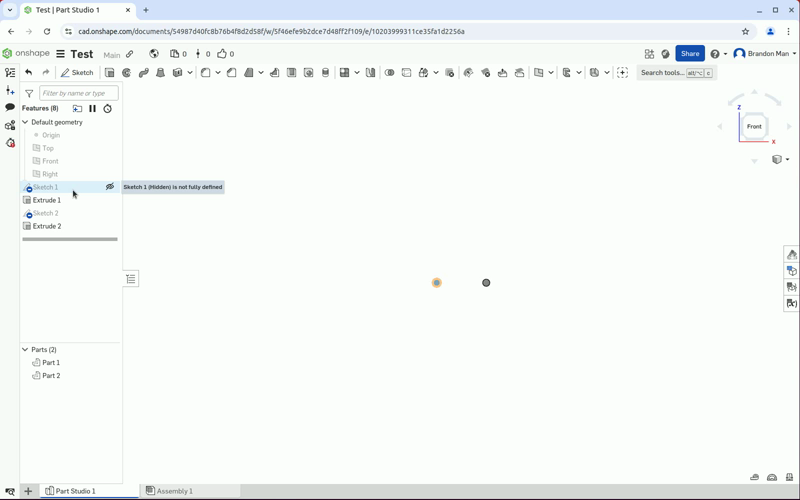
click(73, 189)
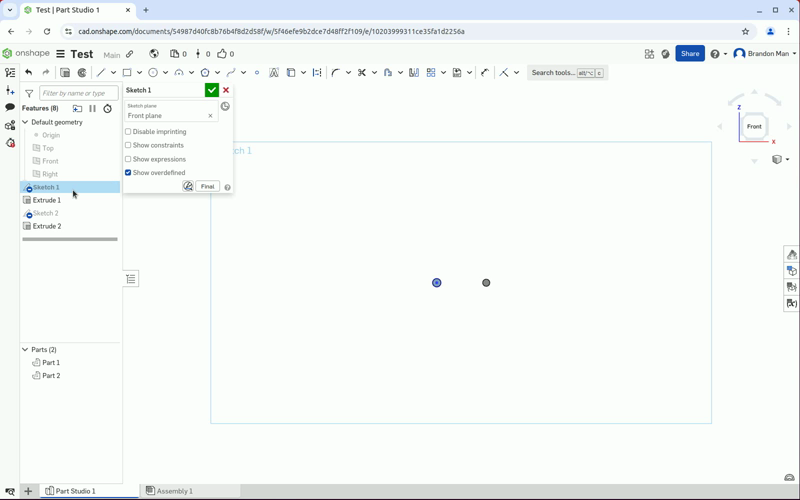
mouse_move(229, 92)
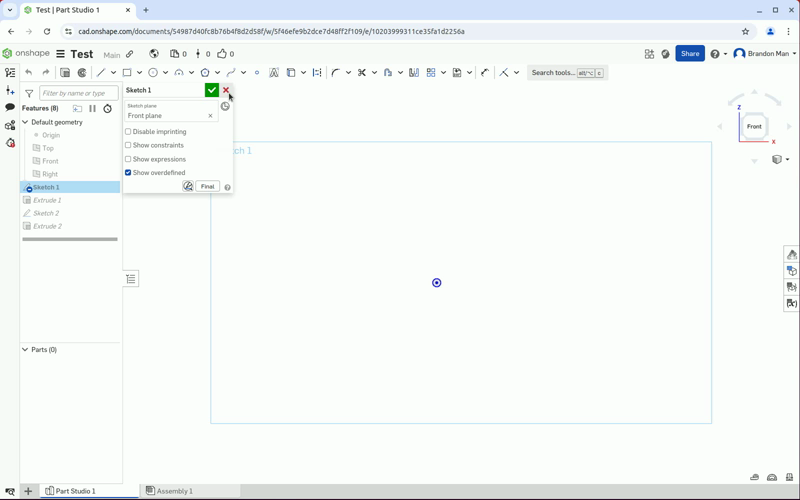
click(229, 92)
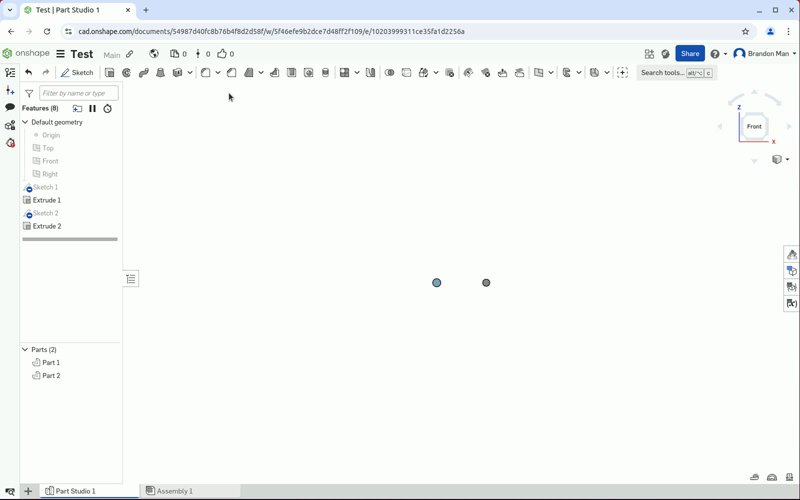
mouse_move(73, 352)
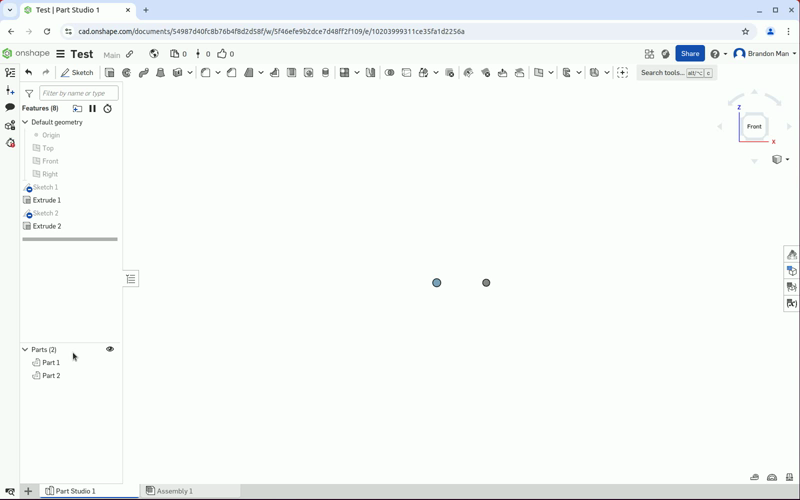
key(y)
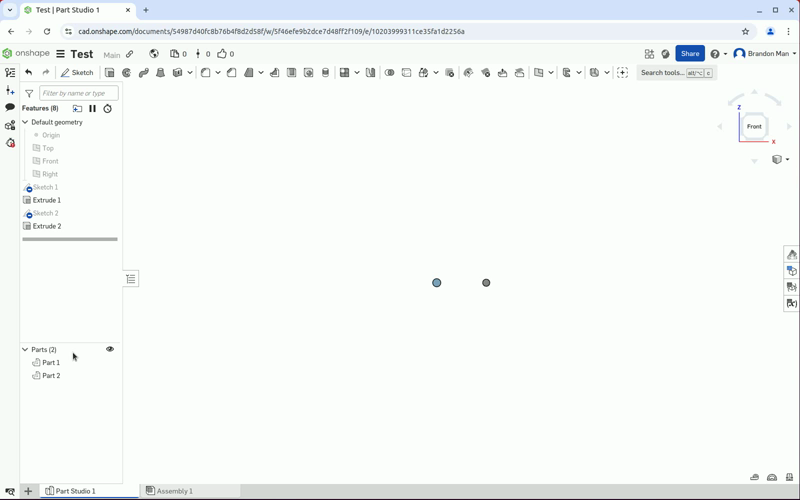
key(shift+p)
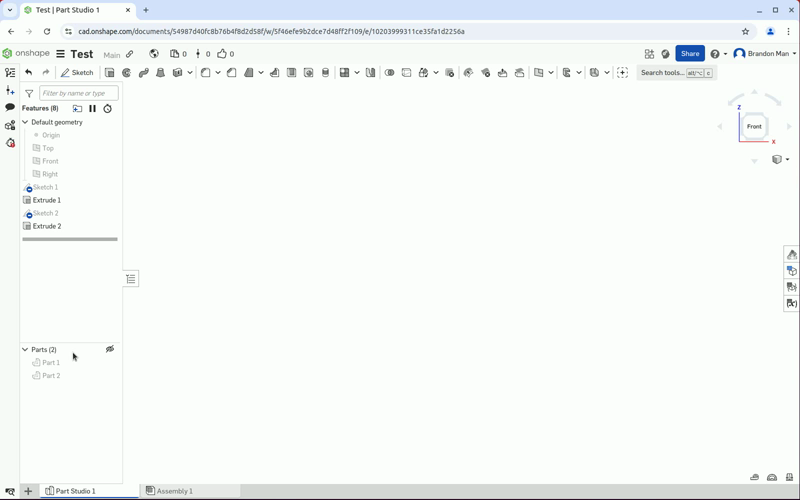
key(space)
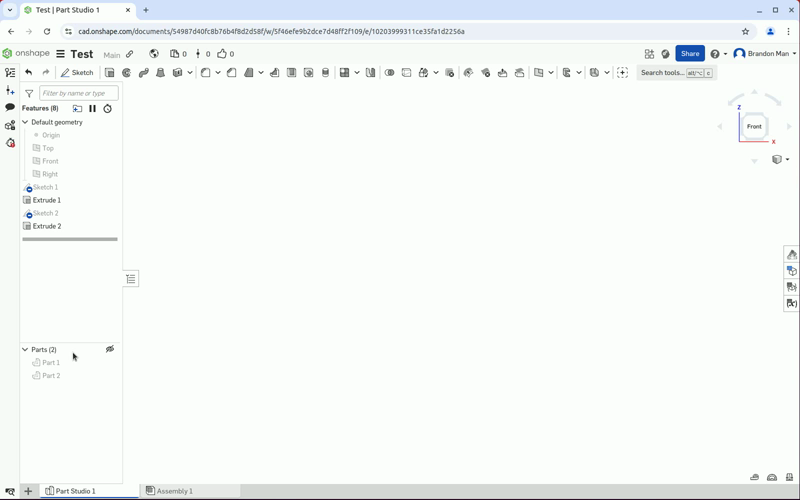
key_down(shift)
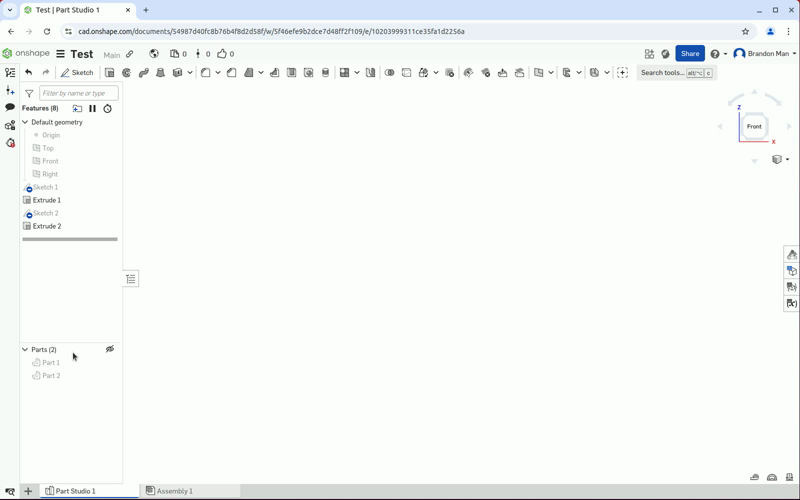
key(left)
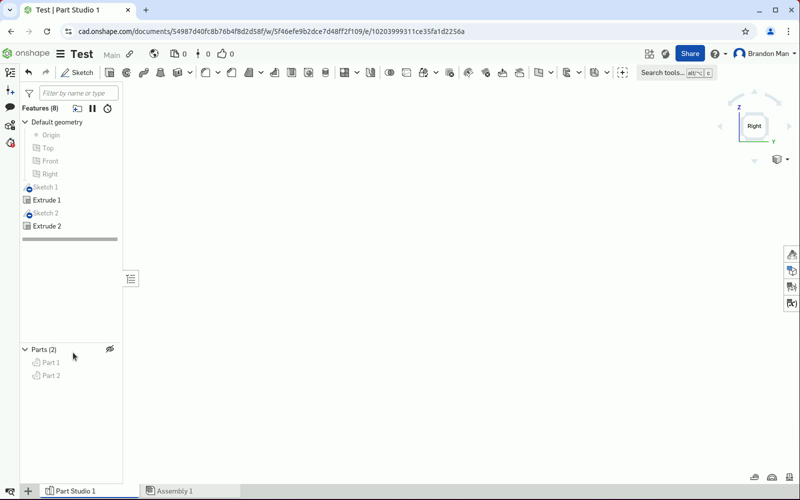
key_up(shift)
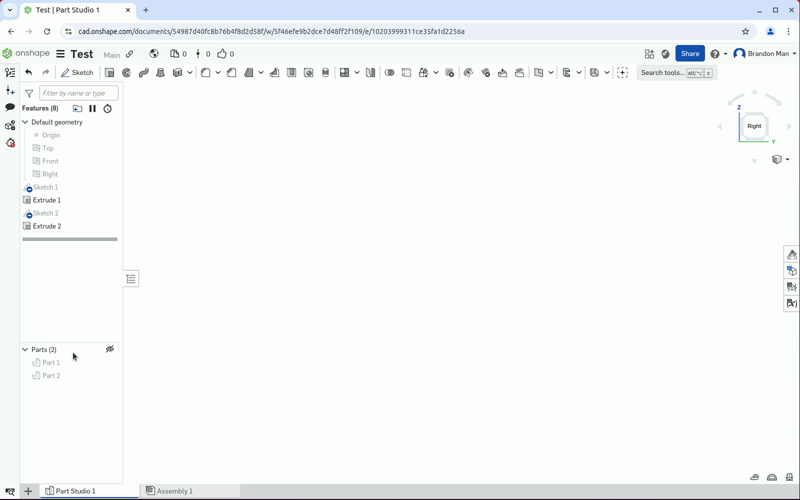
mouse_move(73, 352)
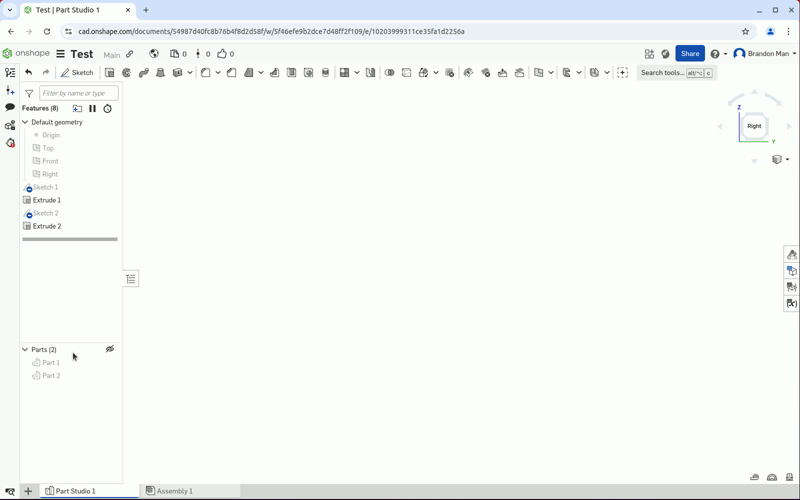
key(shift+y)
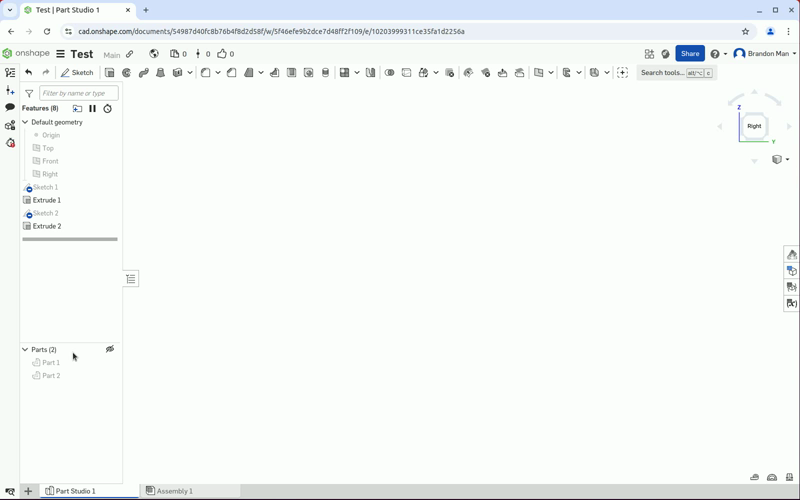
key(shift+s)
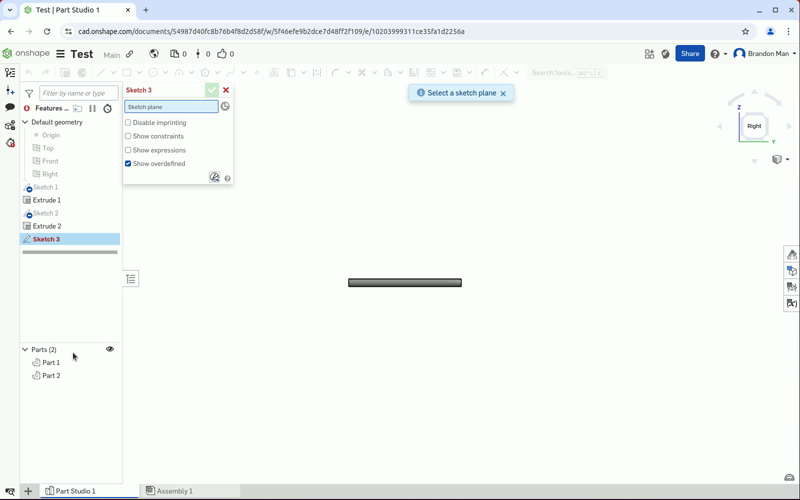
mouse_move(73, 176)
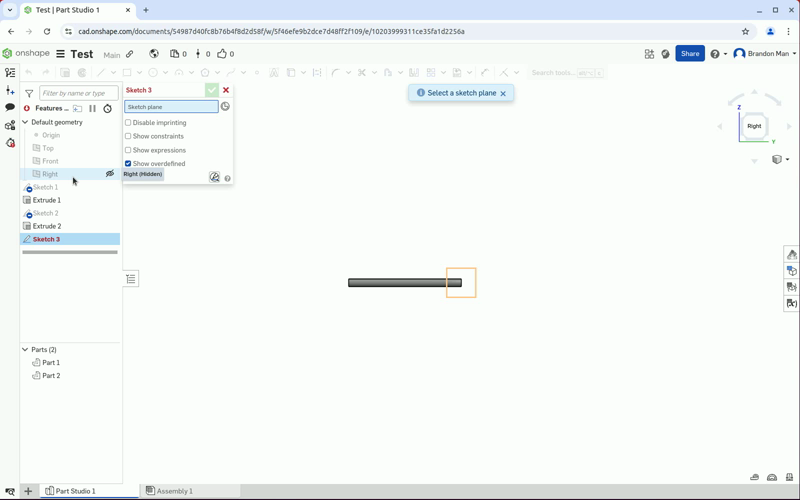
click(73, 176)
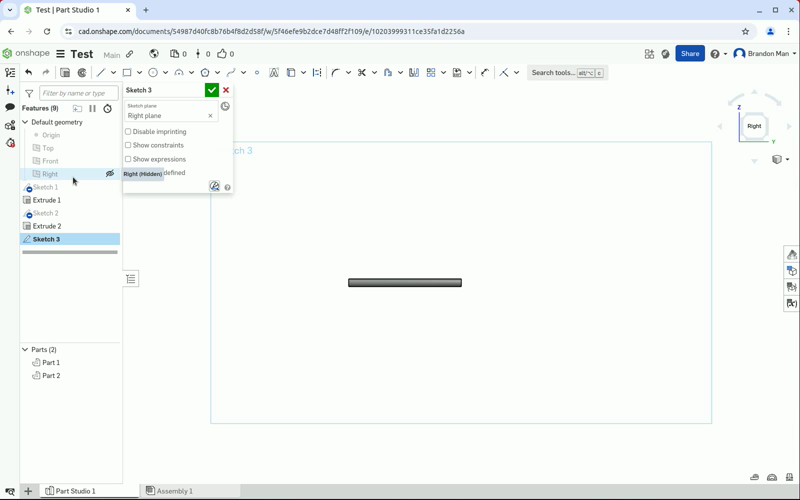
mouse_move(73, 352)
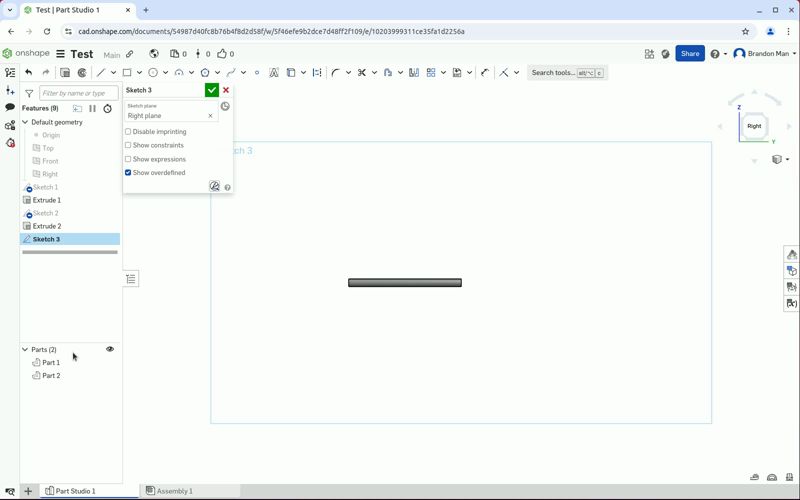
key(y)
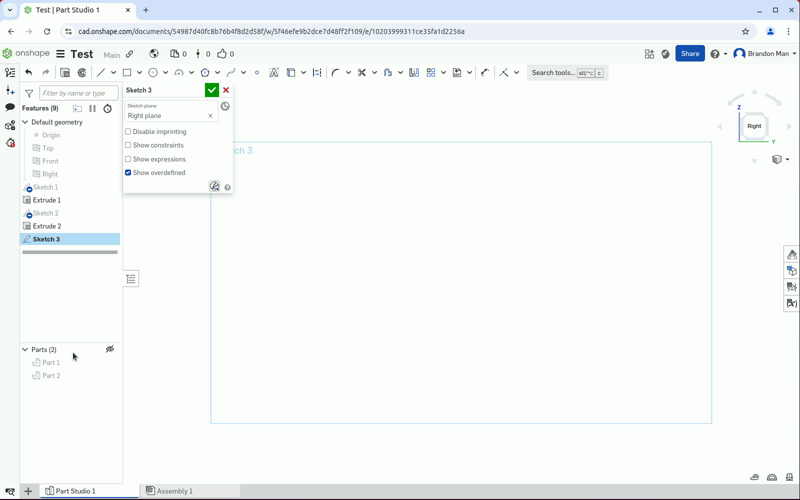
key(c)
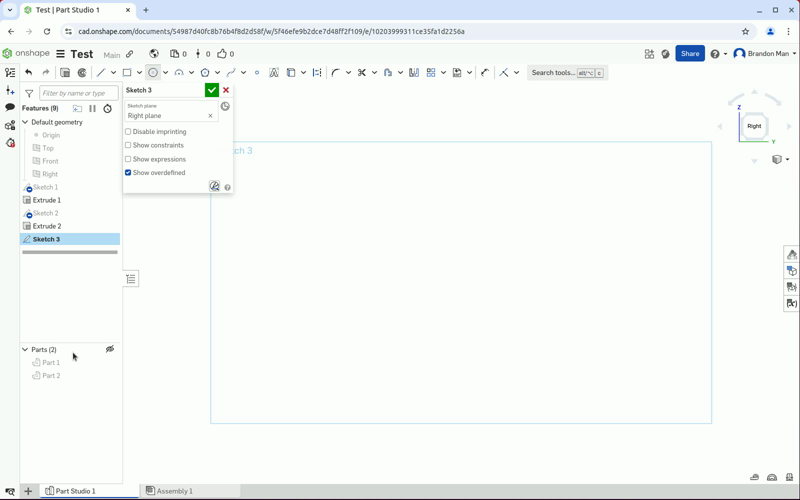
key_down(shift)
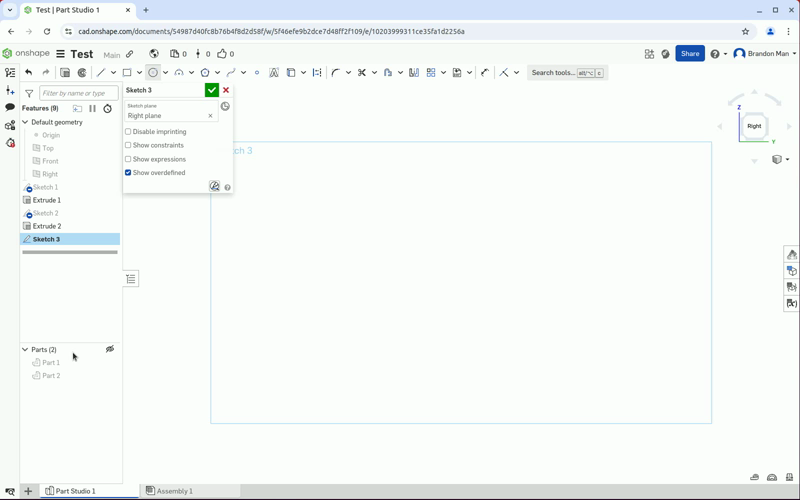
mouse_move(464, 282)
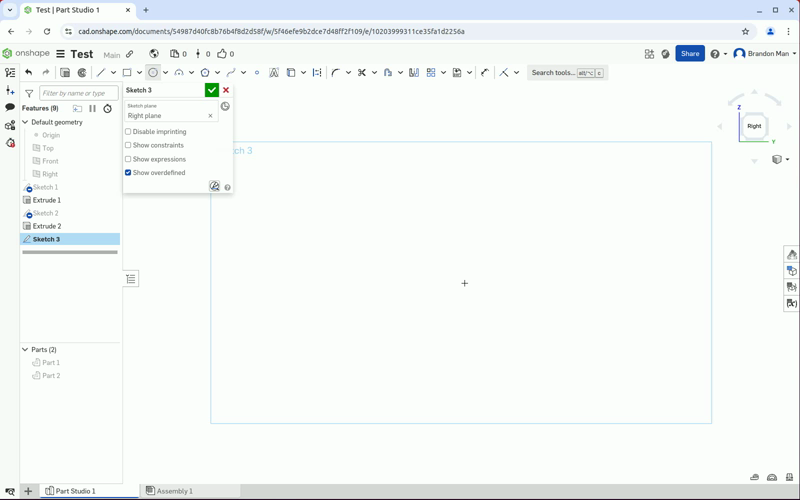
click(464, 282)
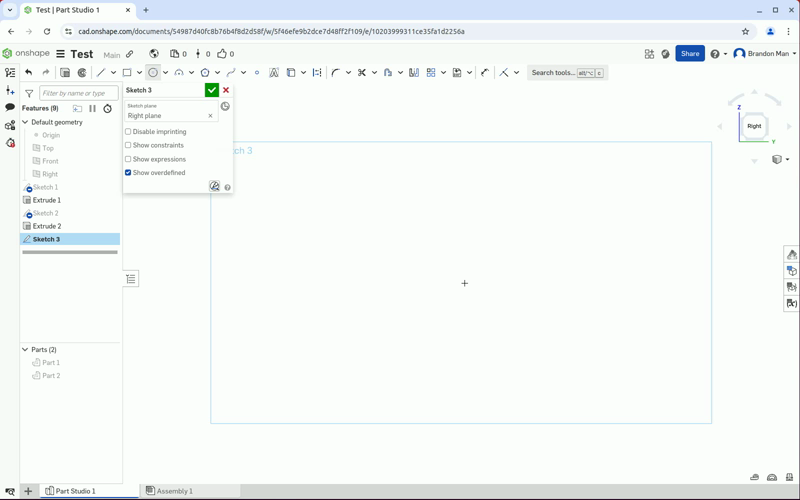
key_up(shift)
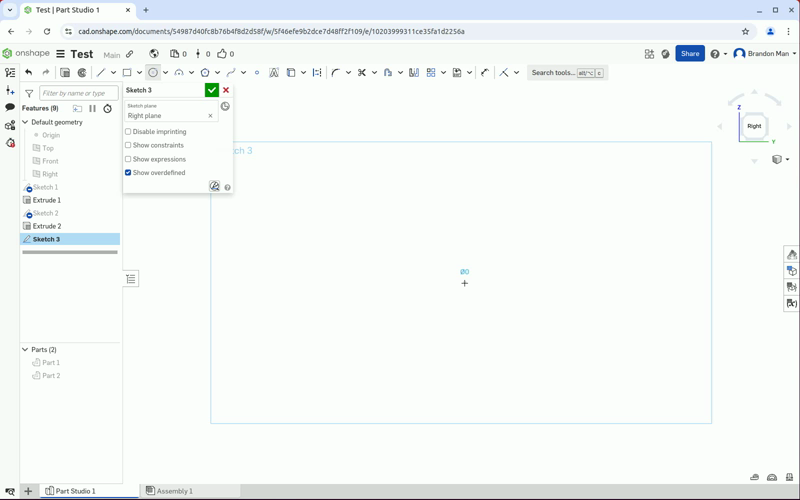
mouse_move(470, 282)
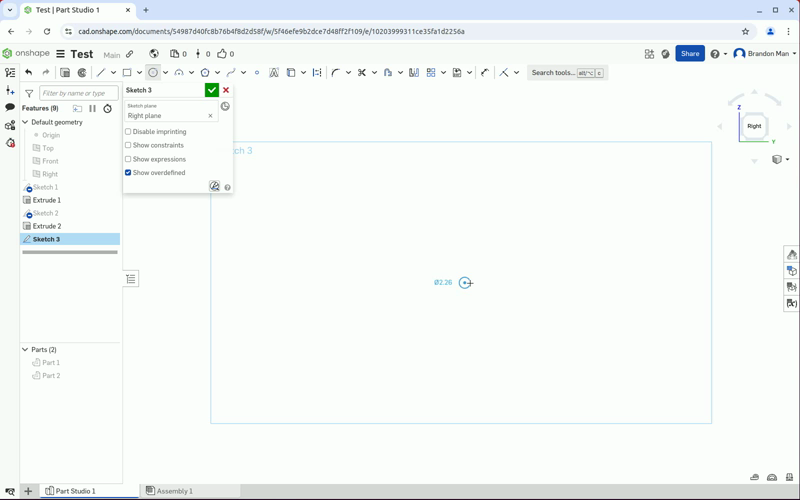
click(470, 282)
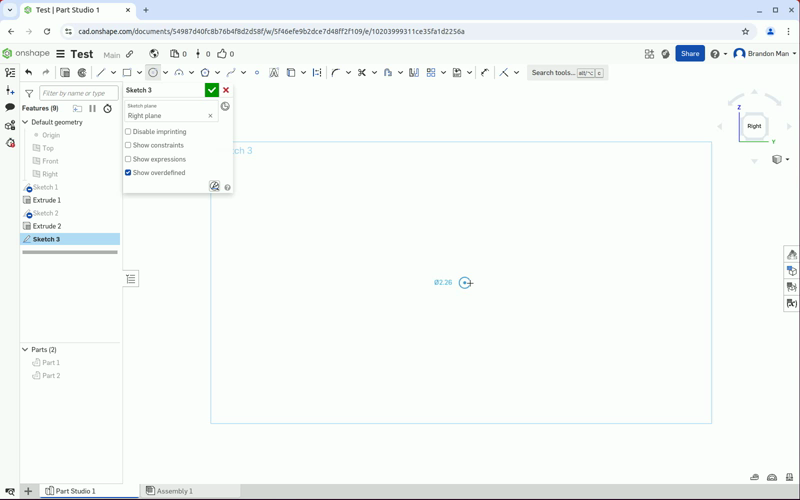
key(esc)
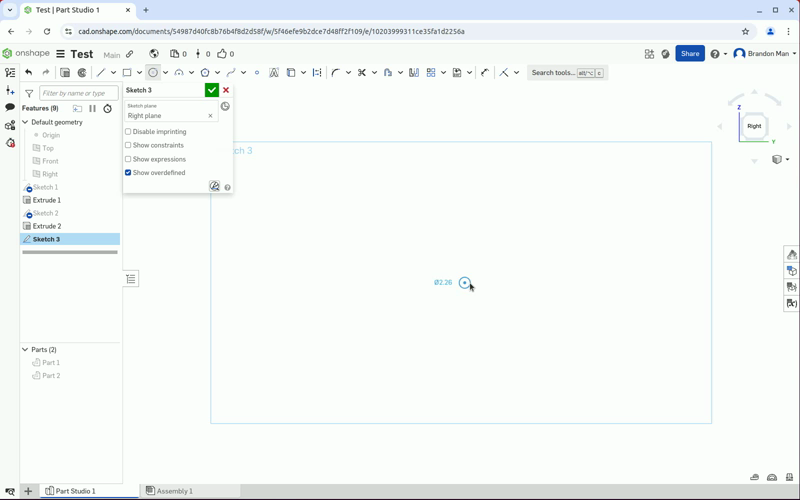
mouse_move(469, 280)
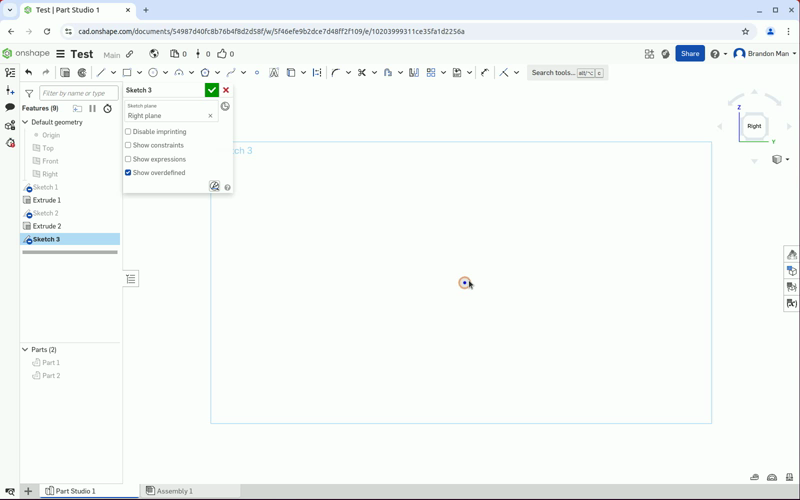
scroll(6)
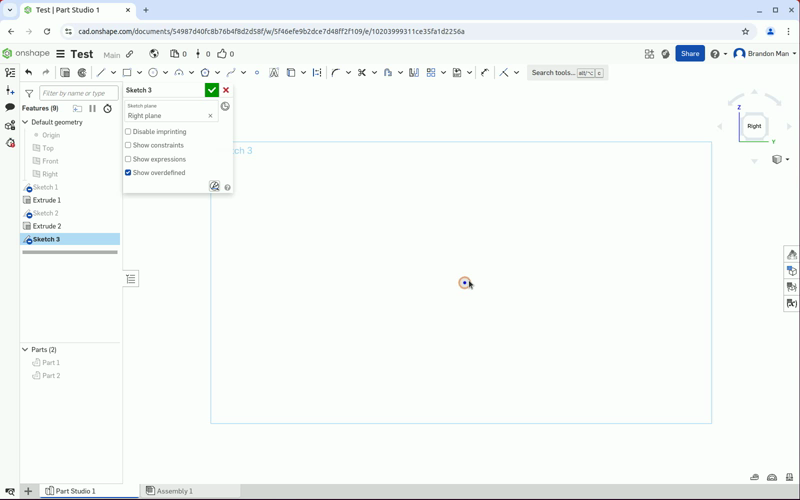
scroll(6)
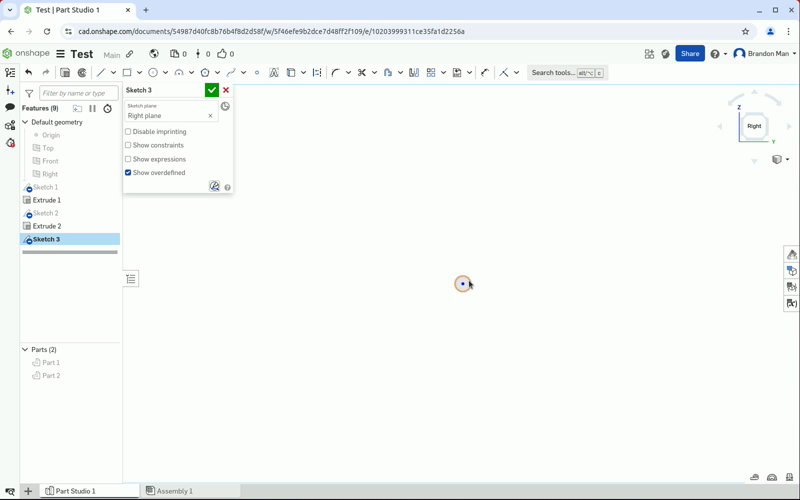
scroll(6)
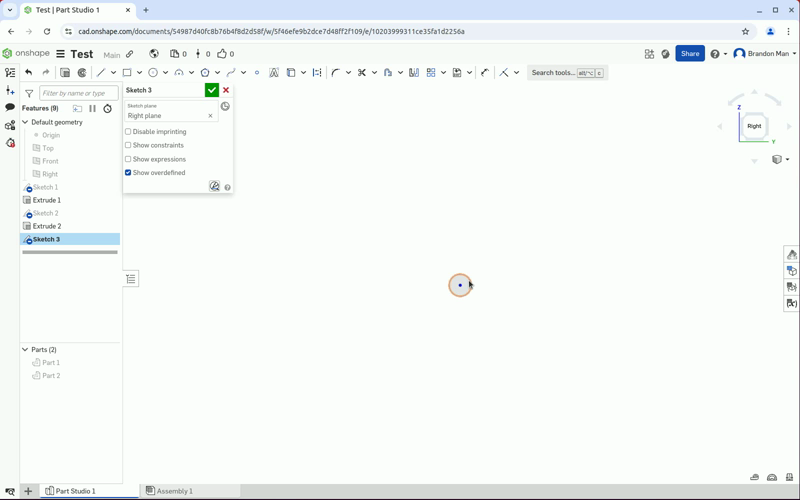
scroll(6)
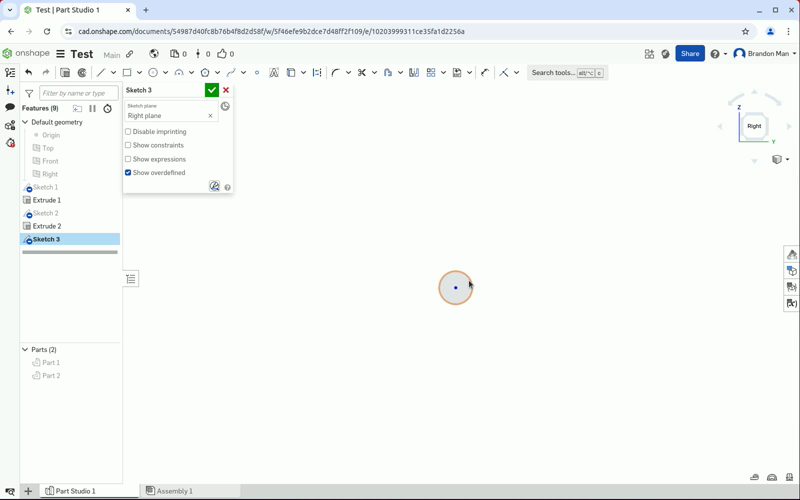
scroll(6)
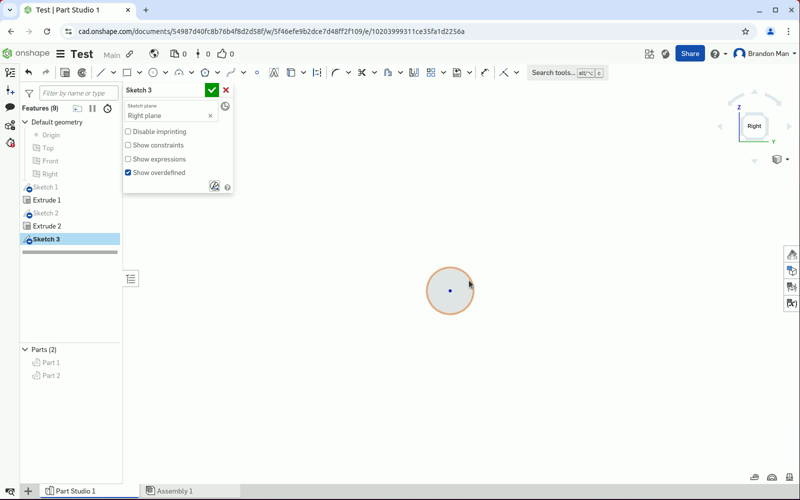
scroll(6)
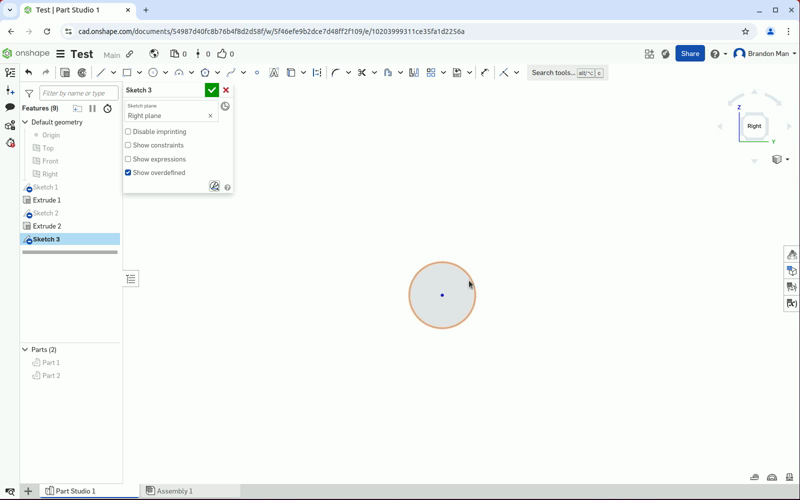
scroll(6)
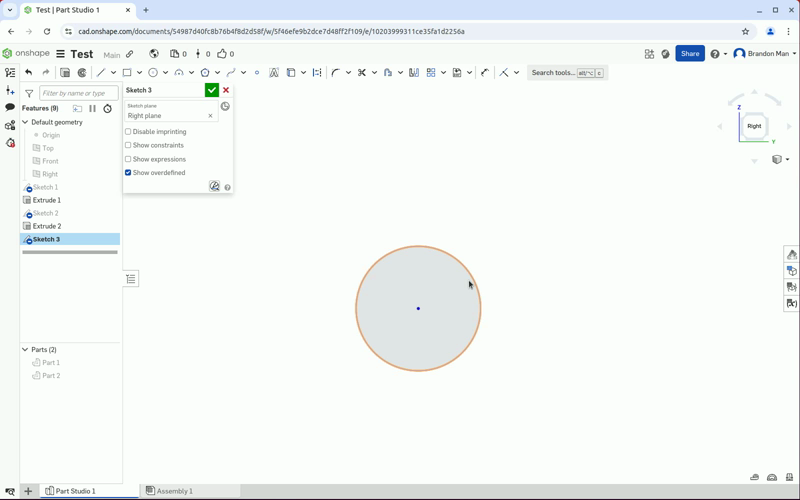
click(469, 280)
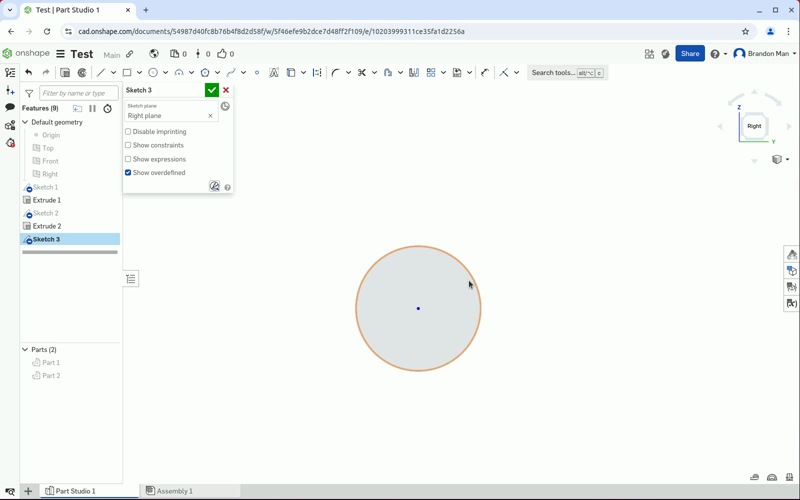
scroll(-6)
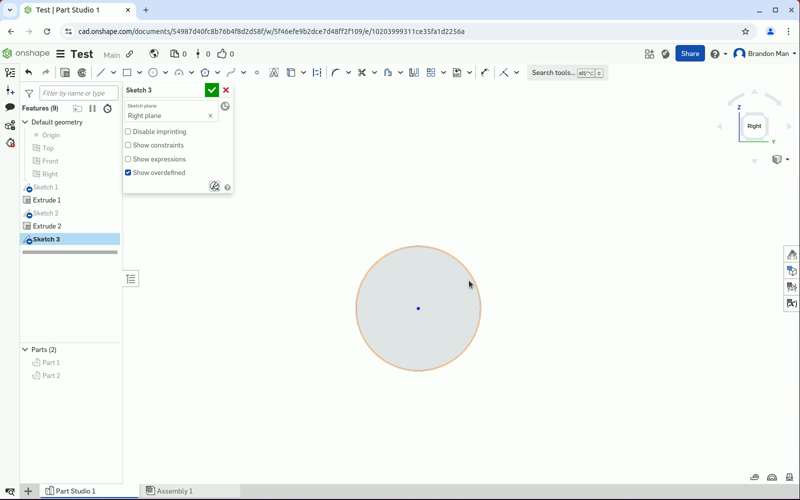
scroll(-6)
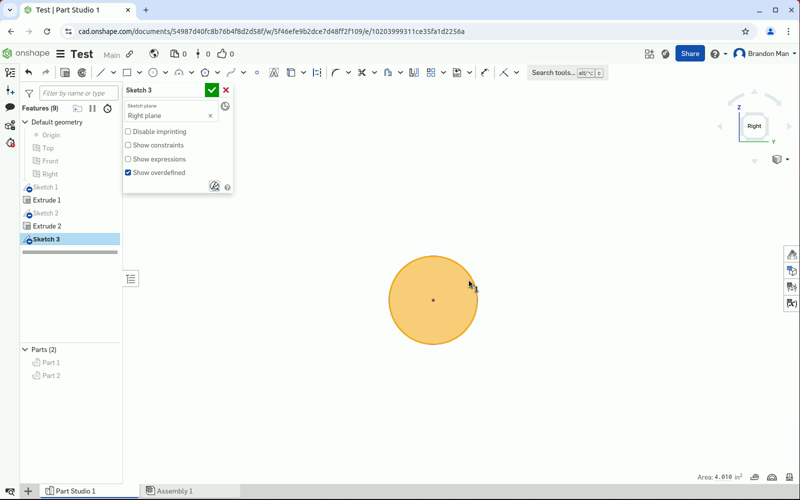
scroll(-6)
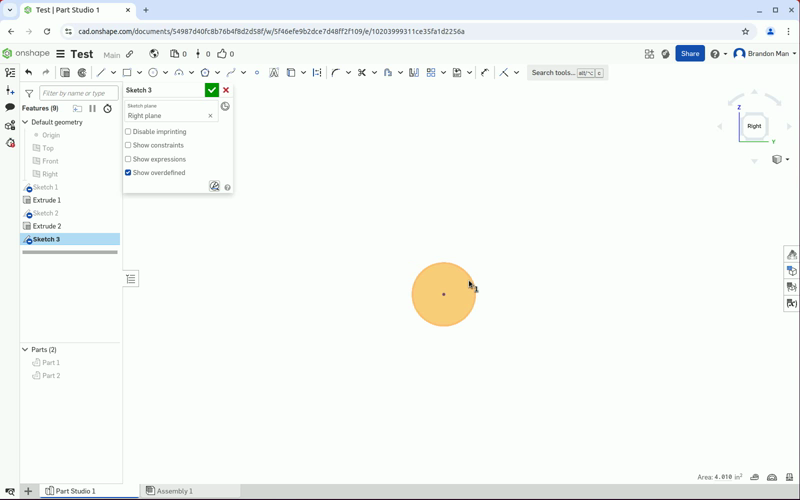
scroll(-6)
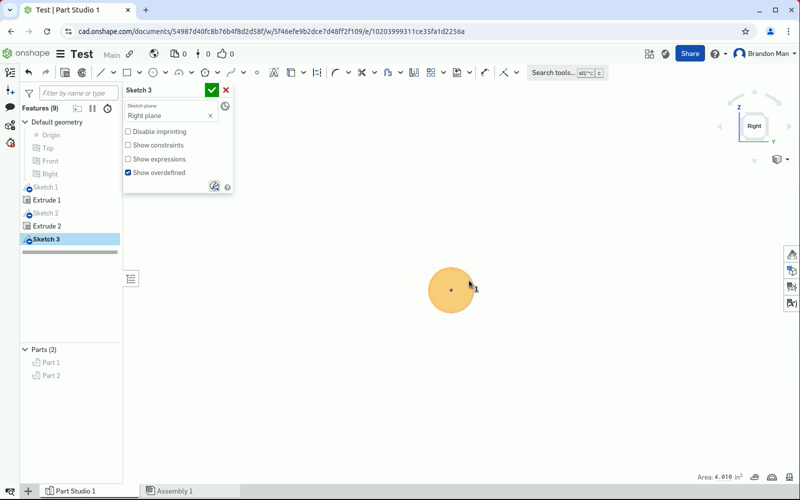
scroll(-6)
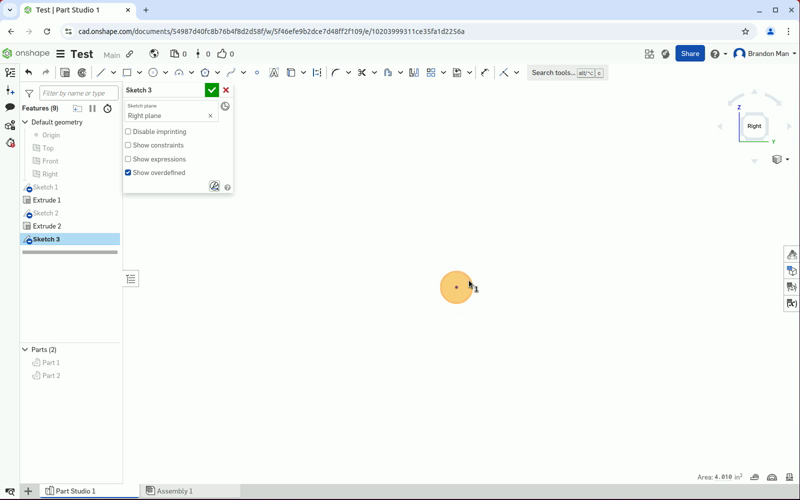
scroll(-6)
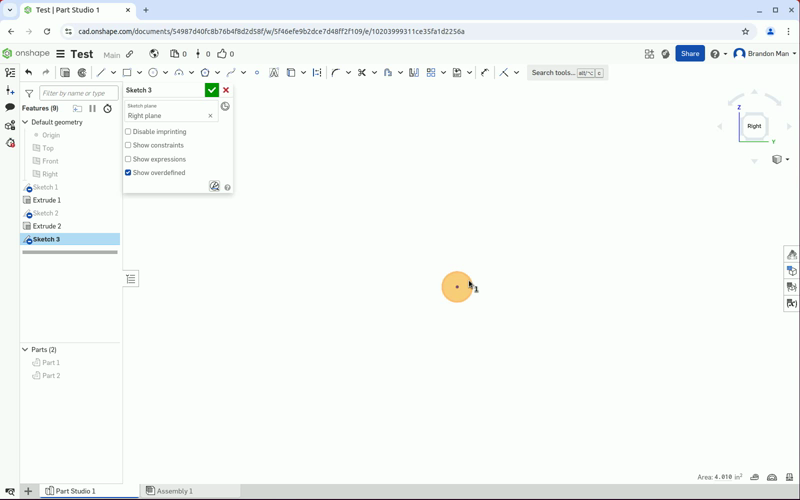
scroll(-6)
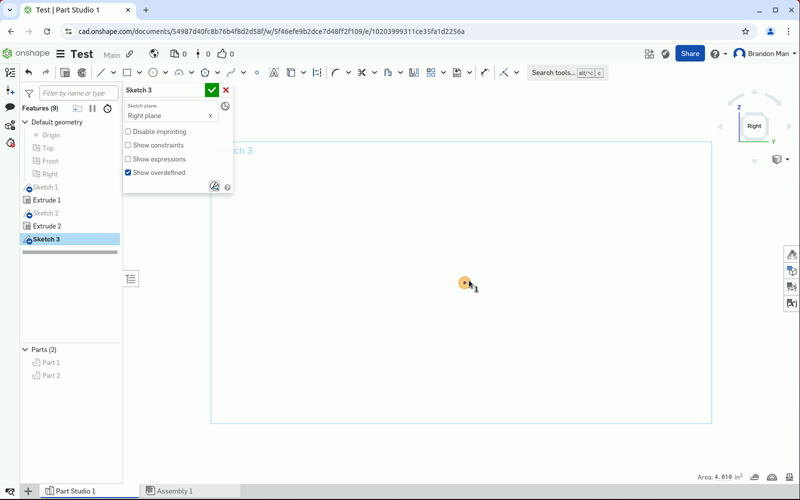
mouse_move(73, 352)
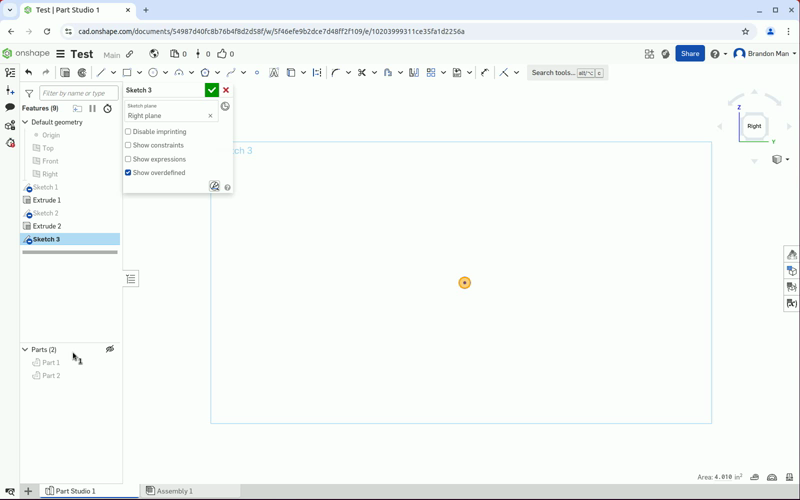
key(shift+y)
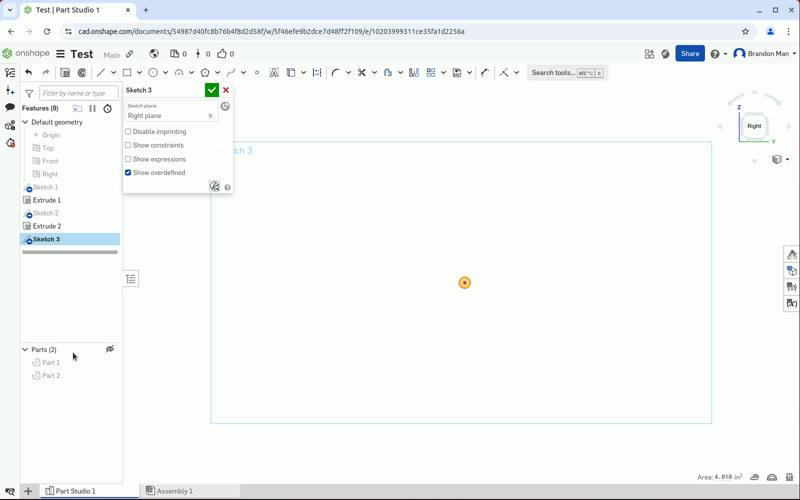
key(shift+e)
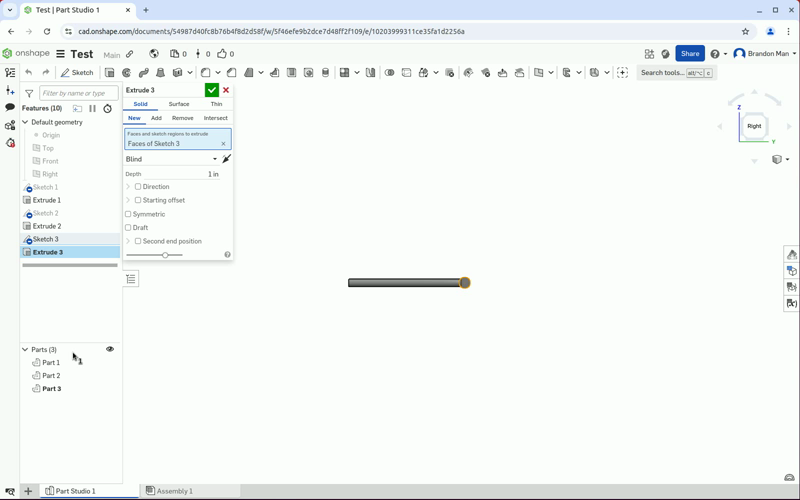
mouse_move(143, 106)
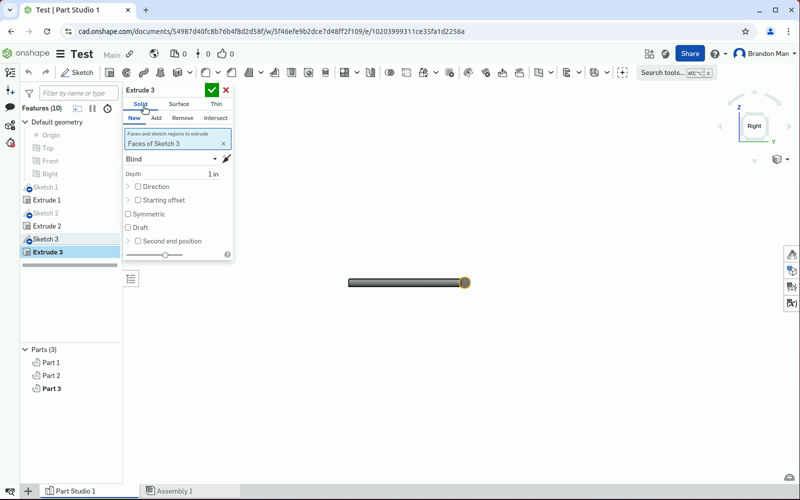
click(143, 106)
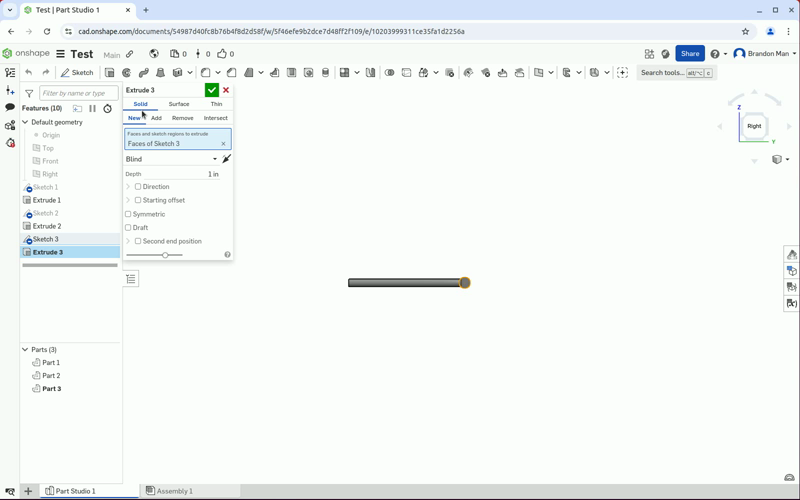
mouse_move(137, 120)
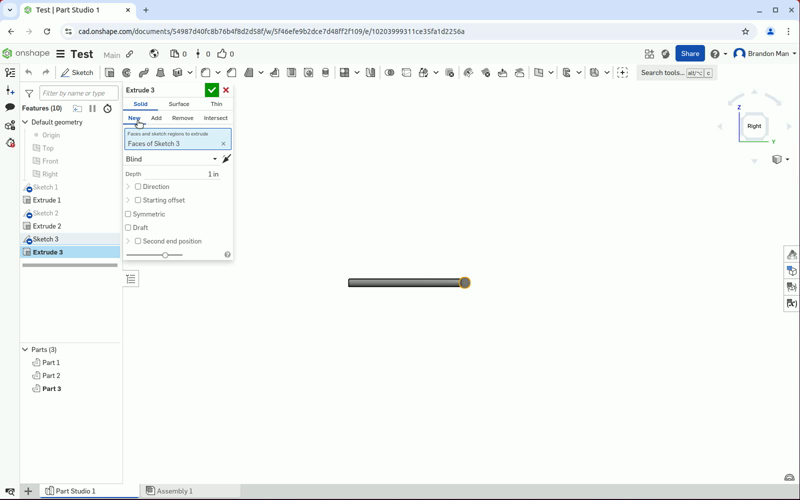
click(137, 120)
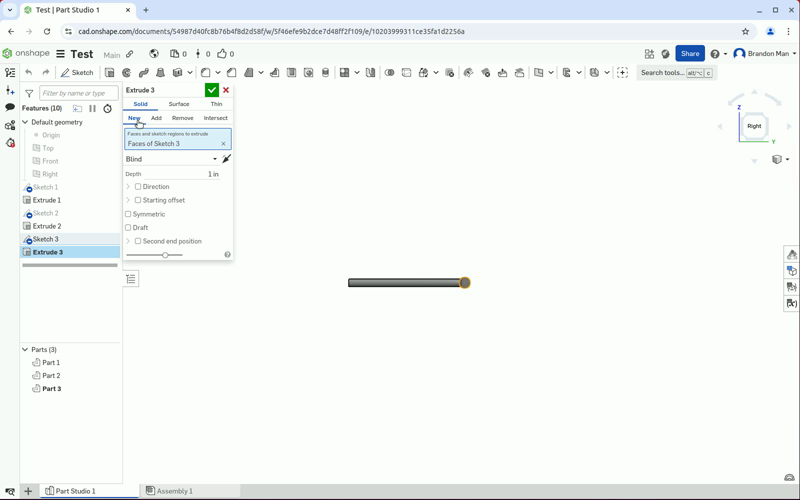
key(tab, 4)
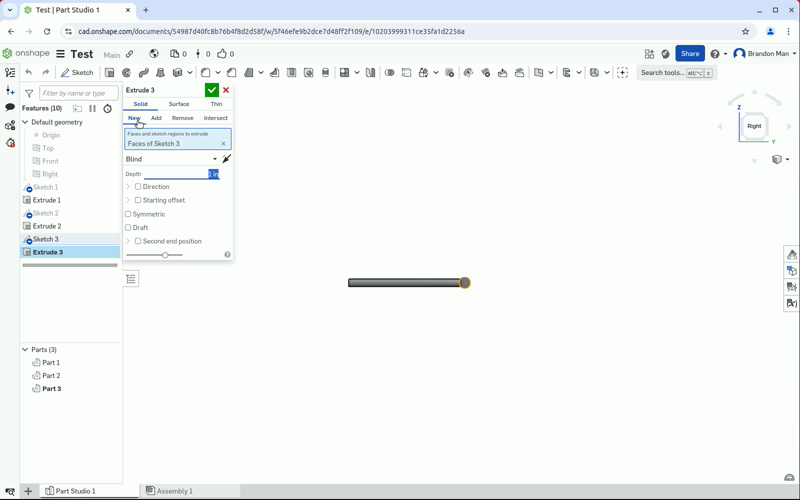
text(14.924)
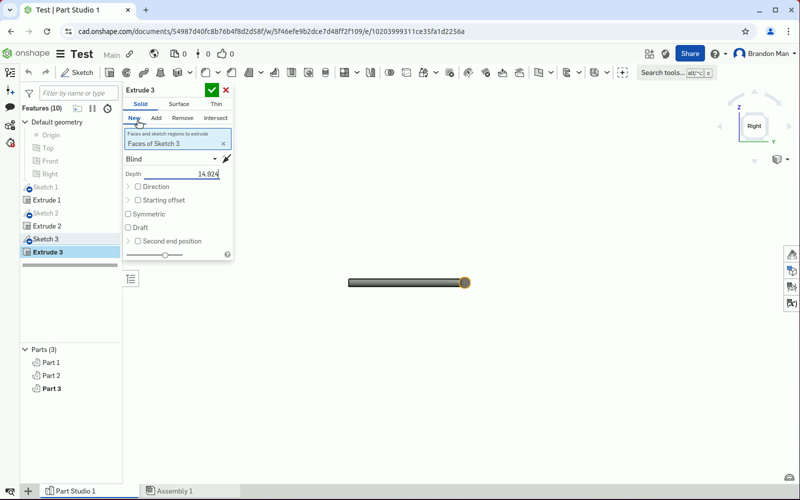
key(tab, 3)
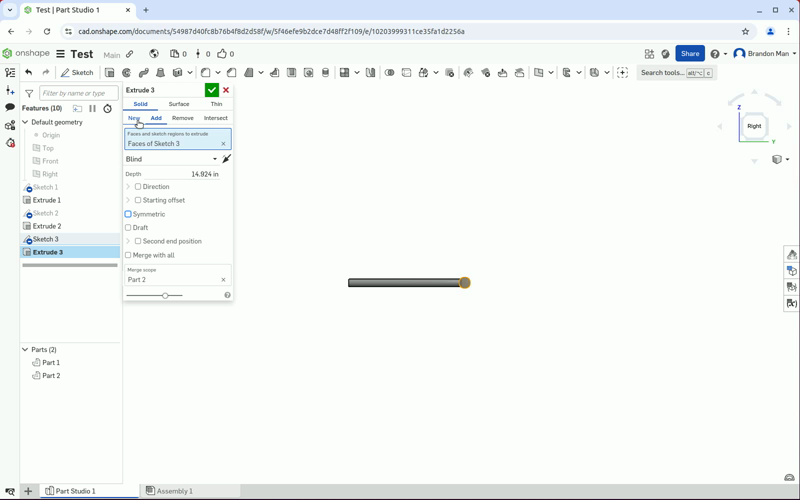
key(space)
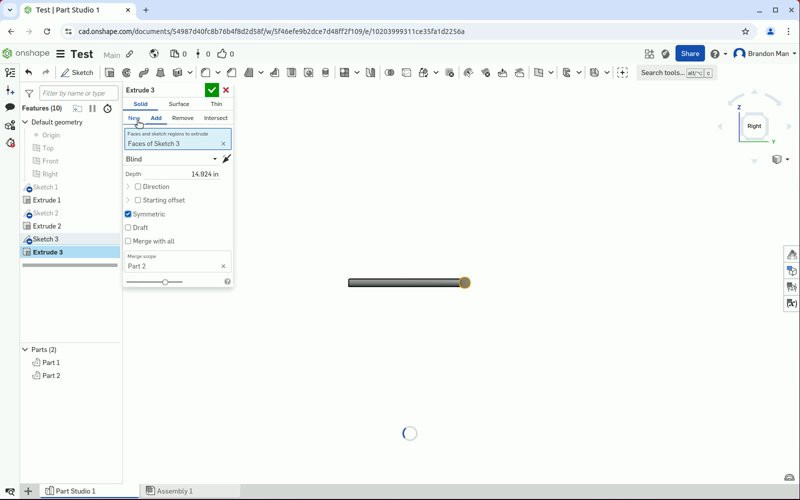
key(enter)
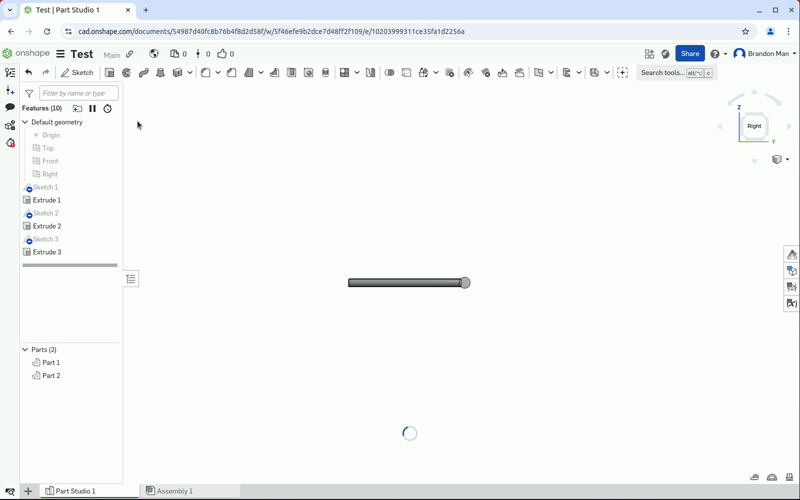
key(shift+h)
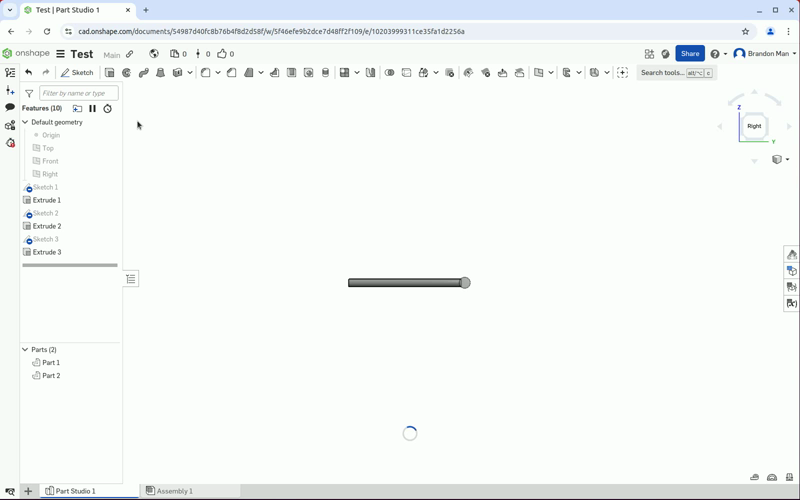
key(shift+h)
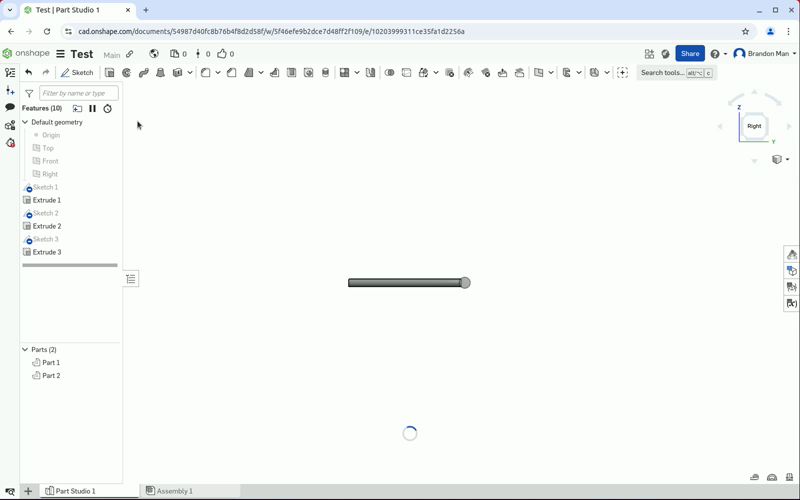
key(shift+7)
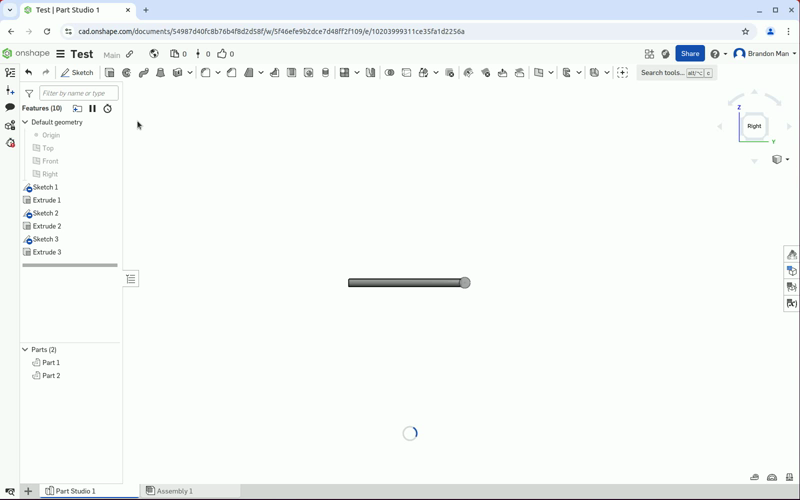
key(right, 2)
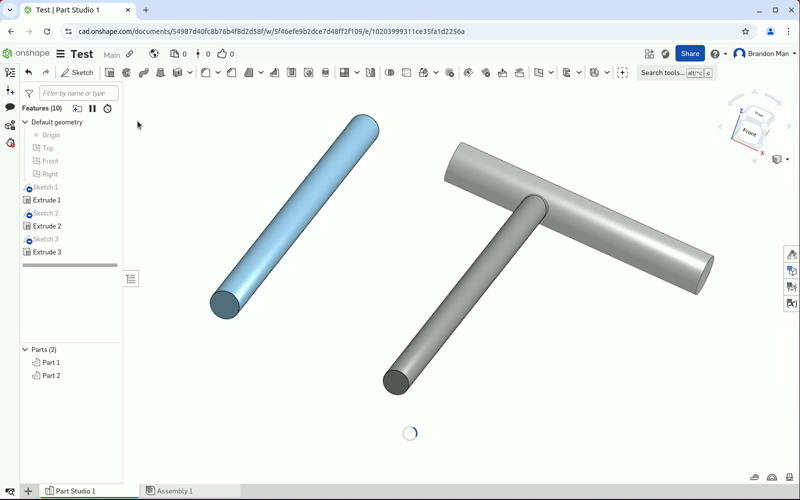
key(down, 2)
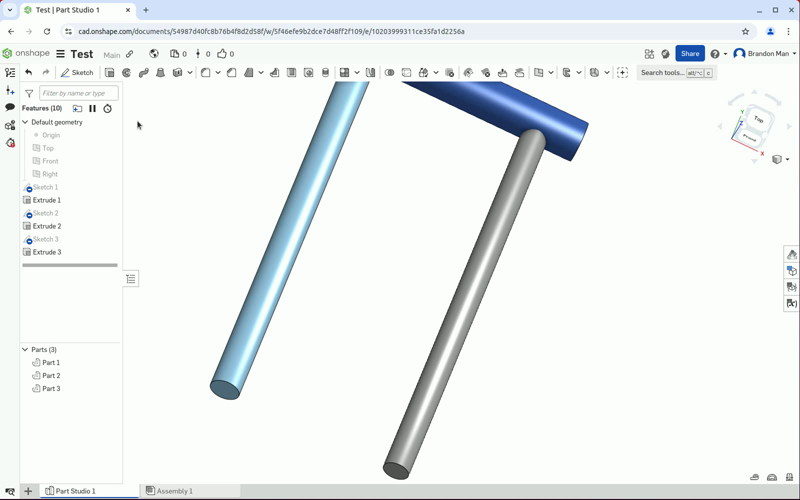
key(up, 2)
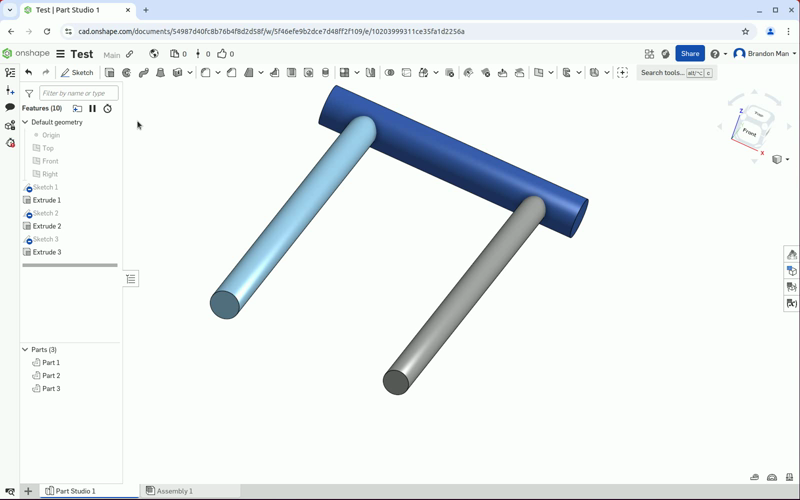
key(left, 2)
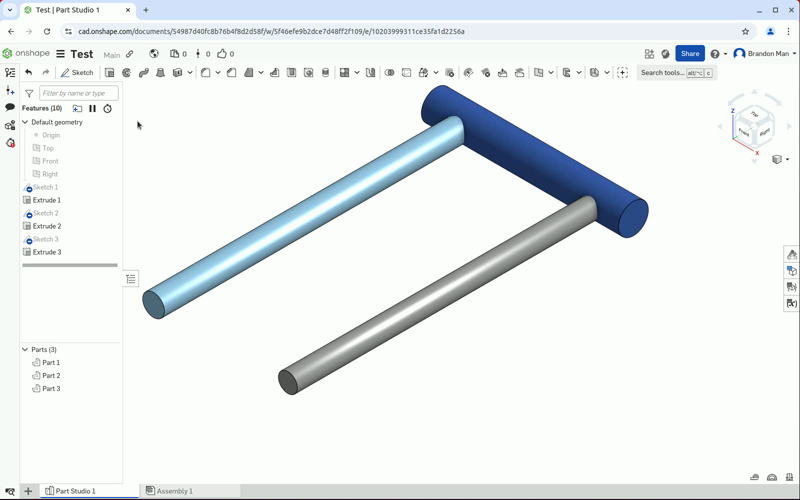
mouse_move(73, 189)
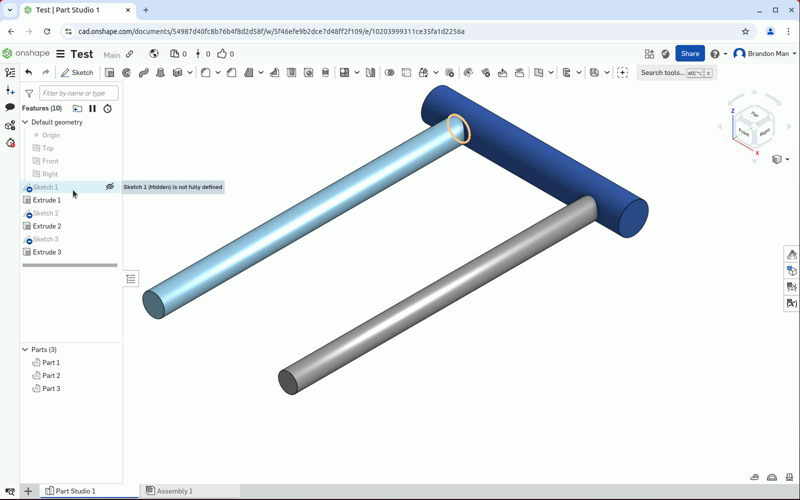
click(73, 189)